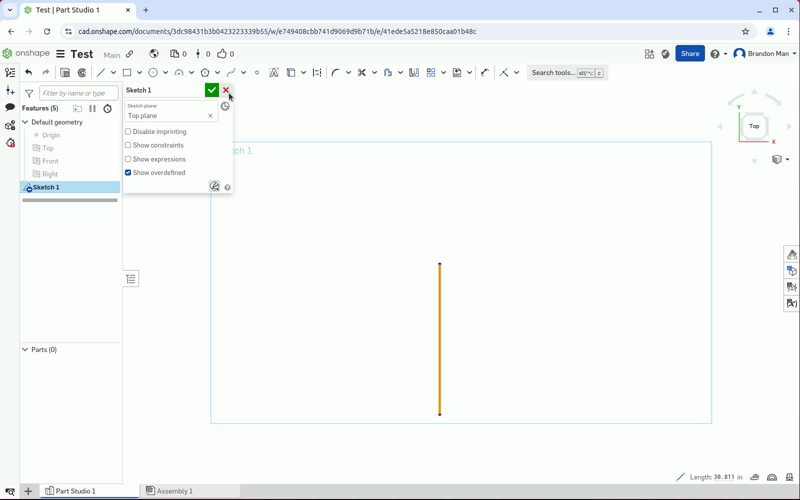
key(shift+h)
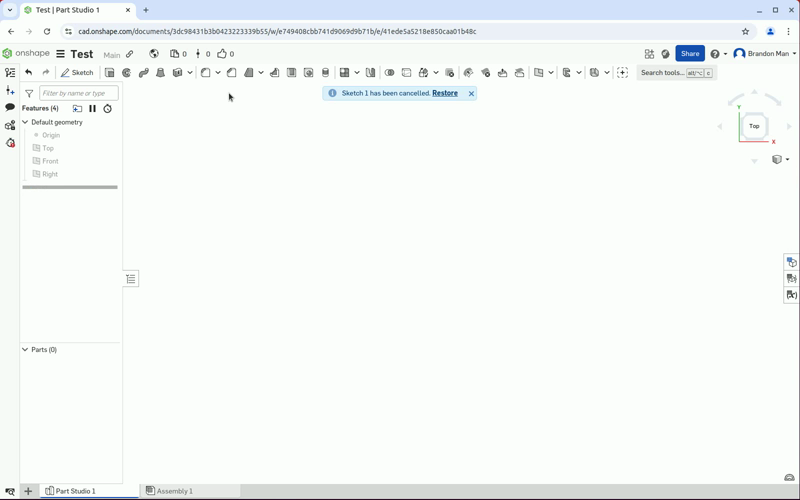
mouse_move(73, 352)
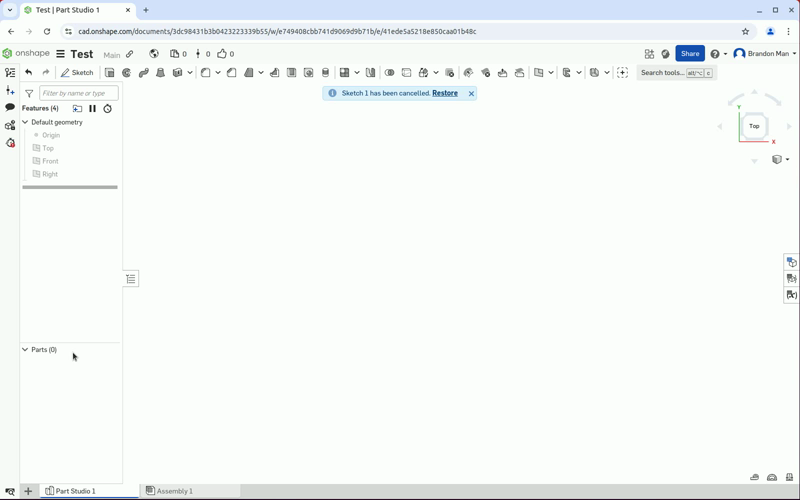
key(y)
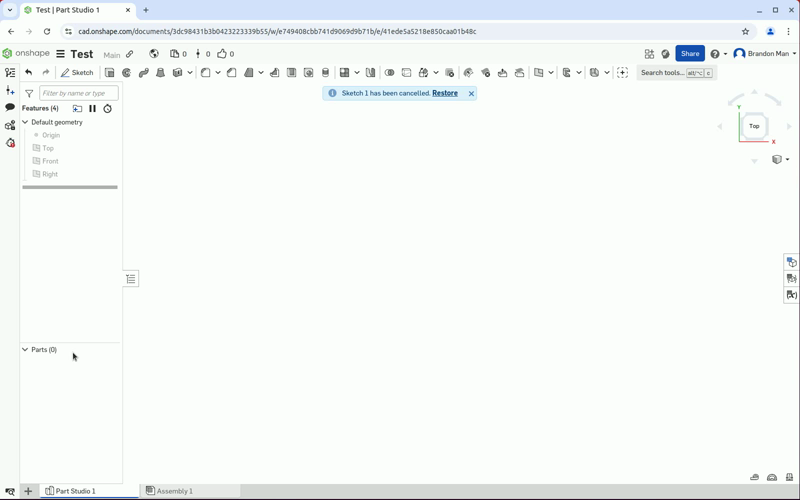
key(shift+p)
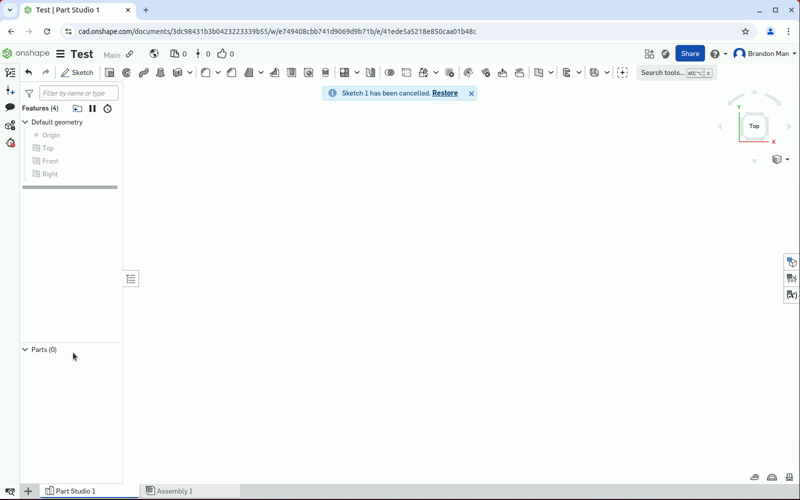
key(space)
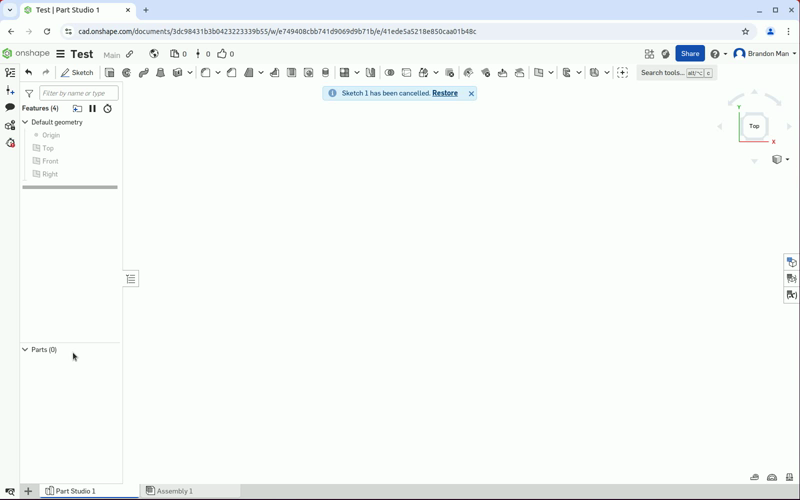
key_down(shift)
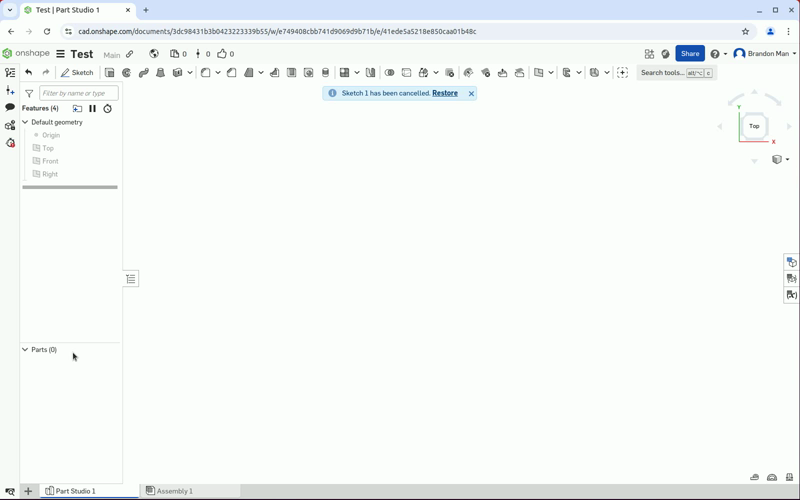
key(up)
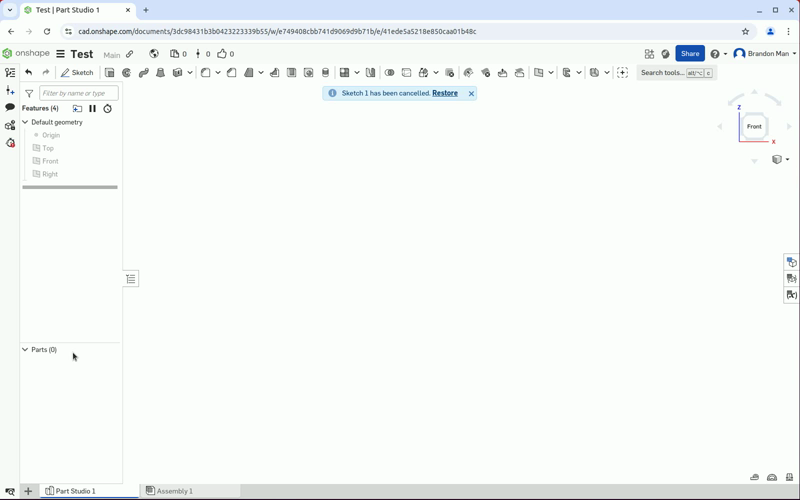
key_up(shift)
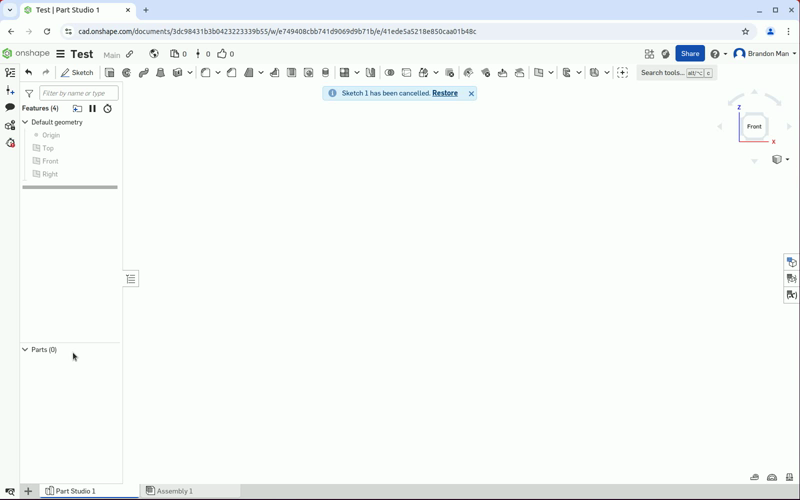
mouse_move(73, 352)
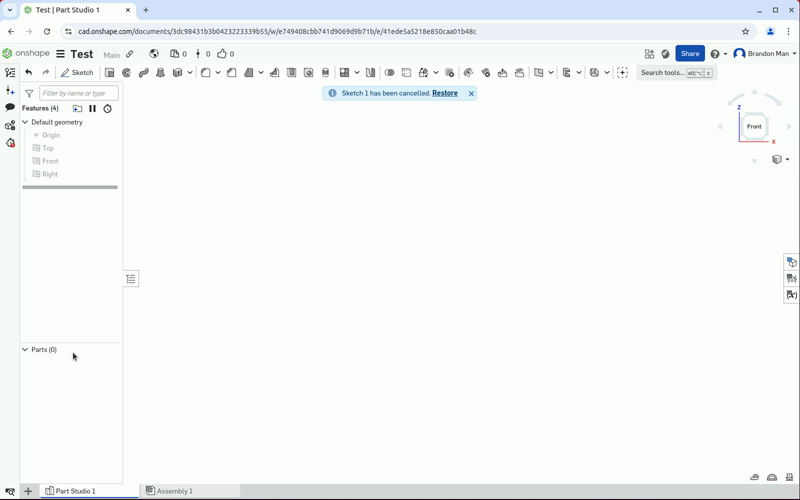
key(shift+y)
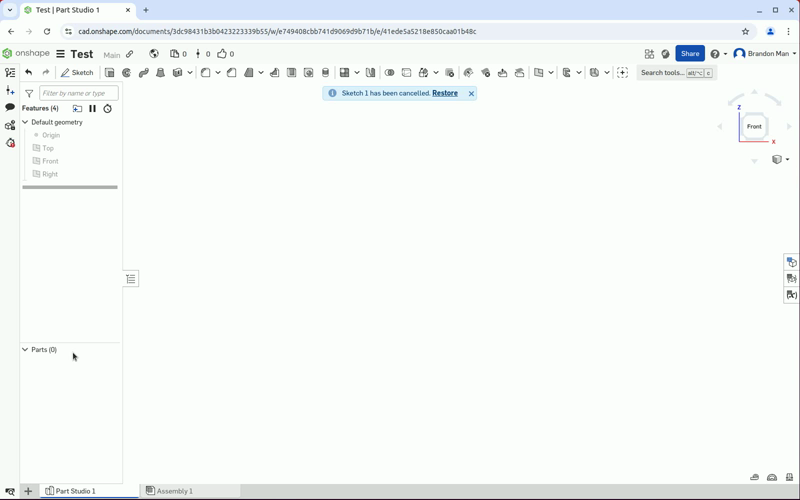
key(shift+s)
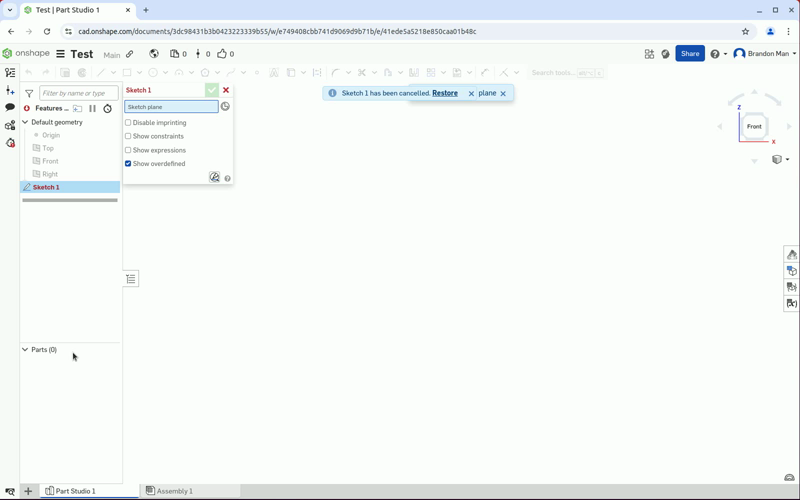
mouse_move(73, 163)
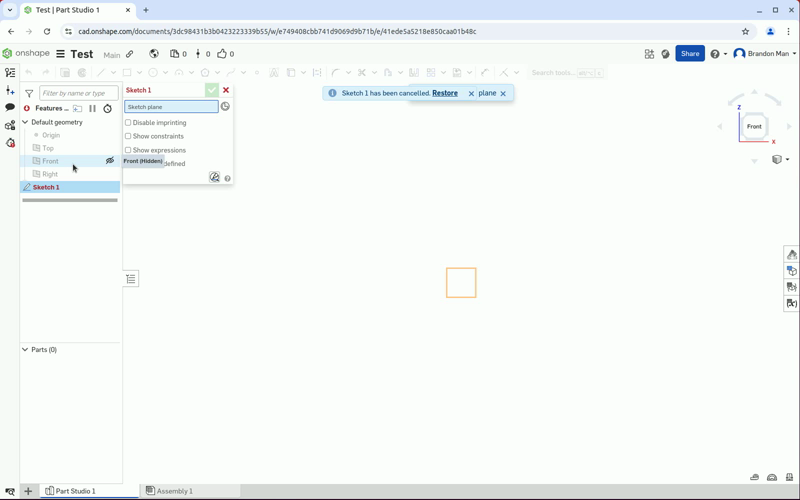
click(73, 163)
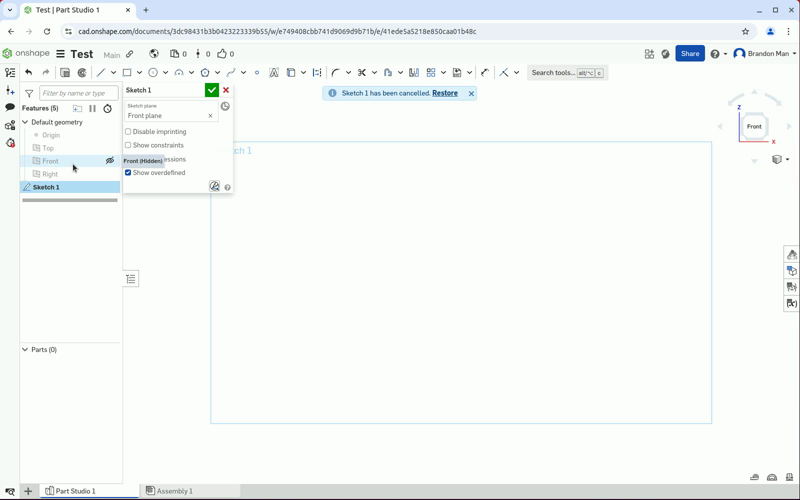
mouse_move(73, 352)
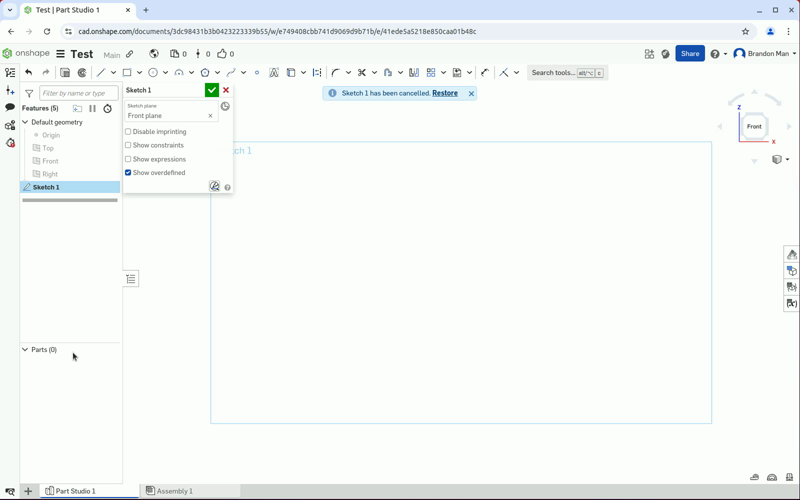
key(y)
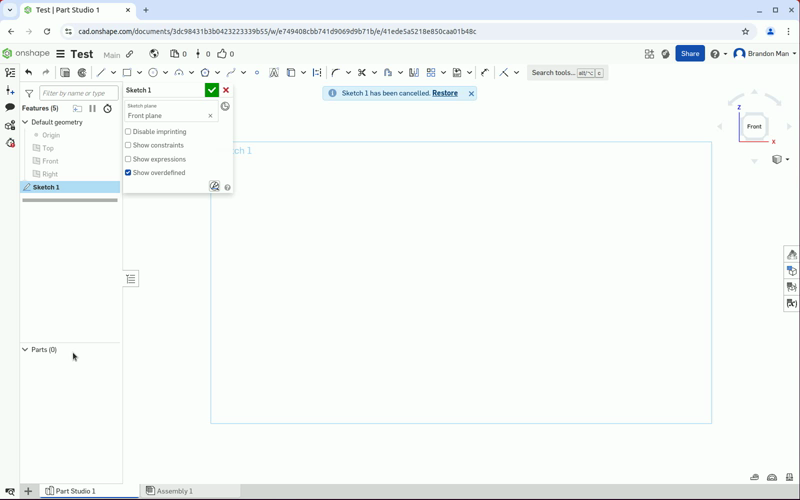
key(l)
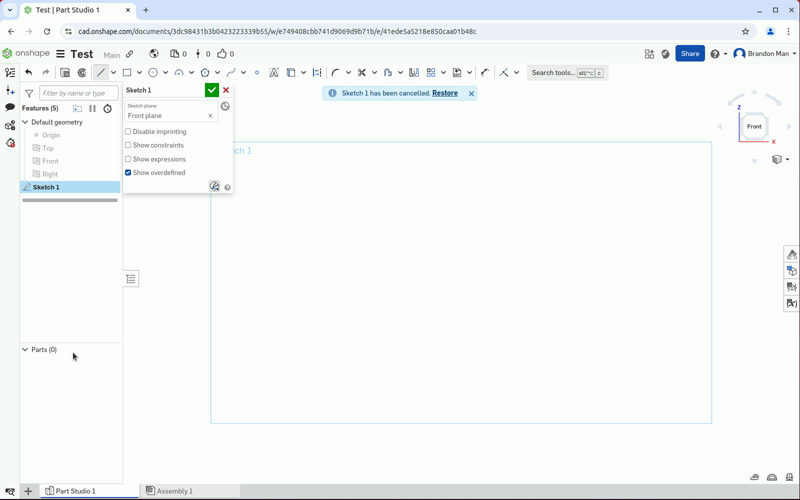
key_down(shift)
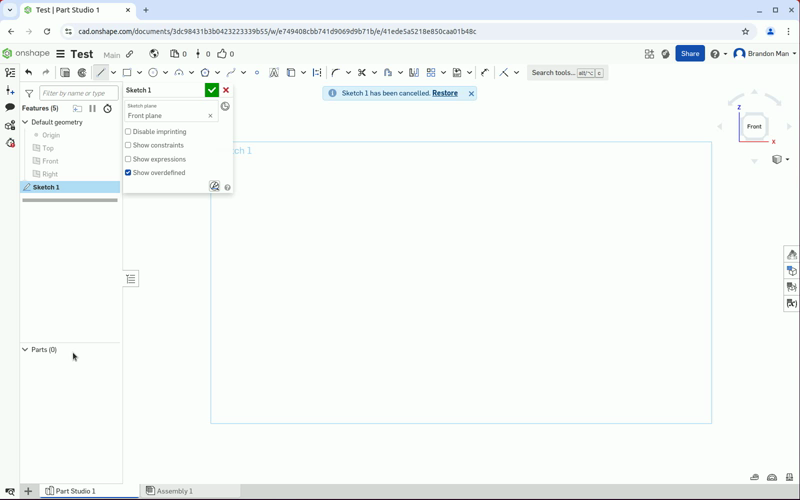
mouse_move(392, 282)
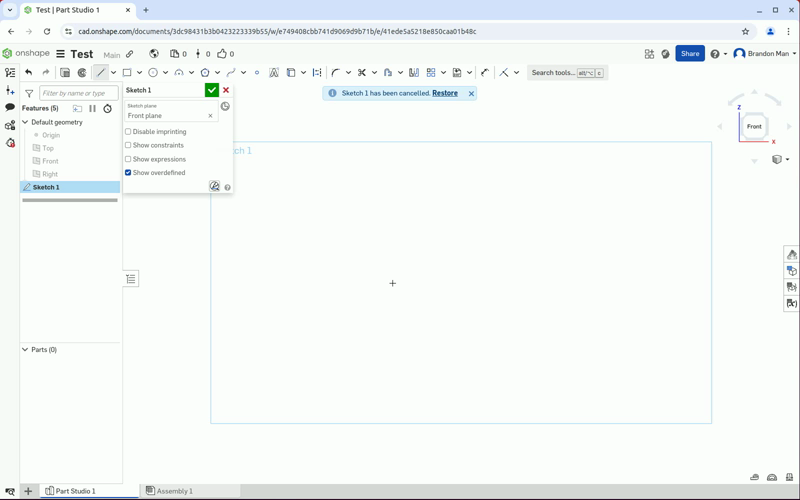
click(392, 282)
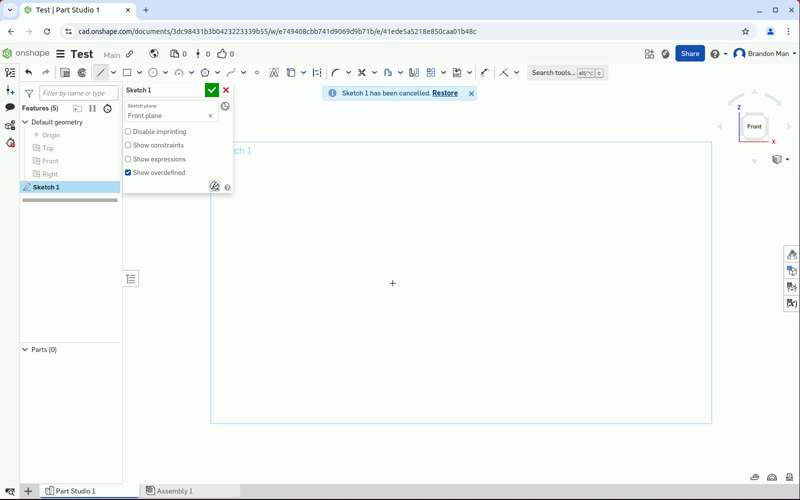
key_up(shift)
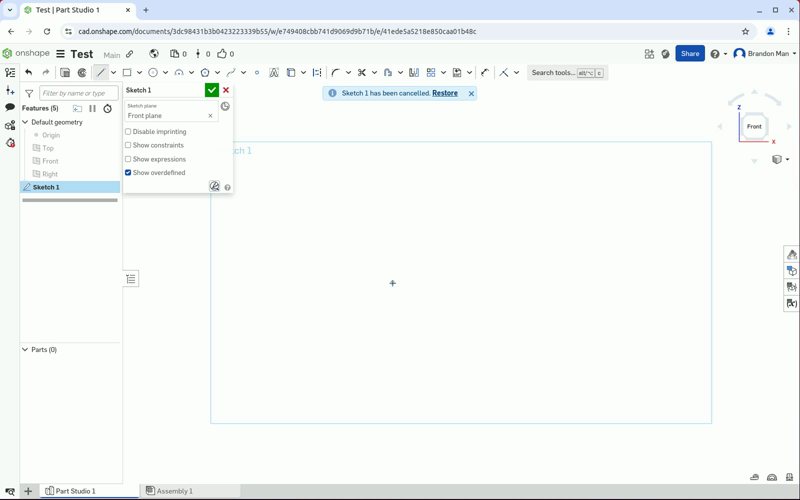
key_down(shift)
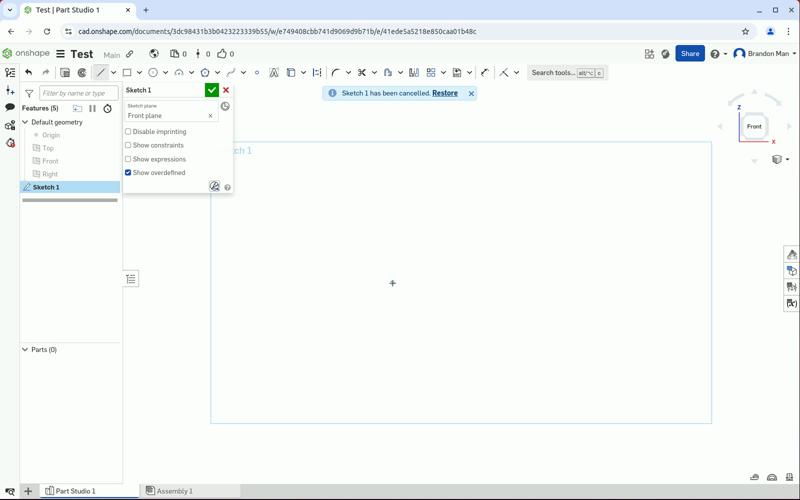
mouse_move(422, 282)
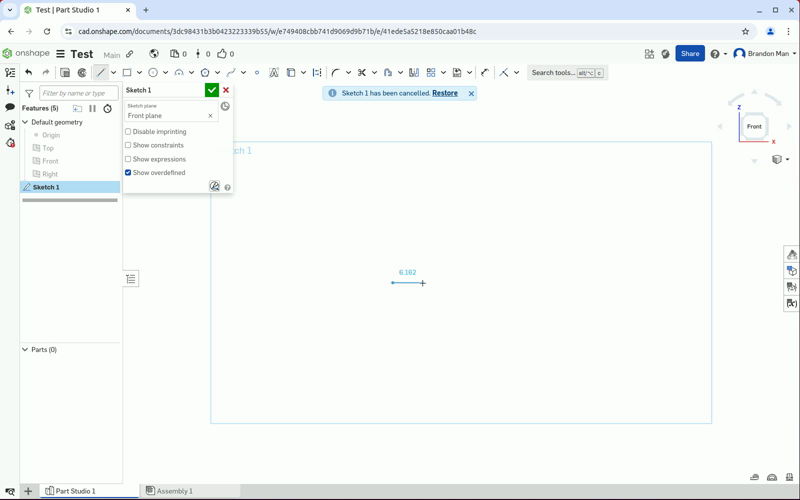
mouse_move(409, 282)
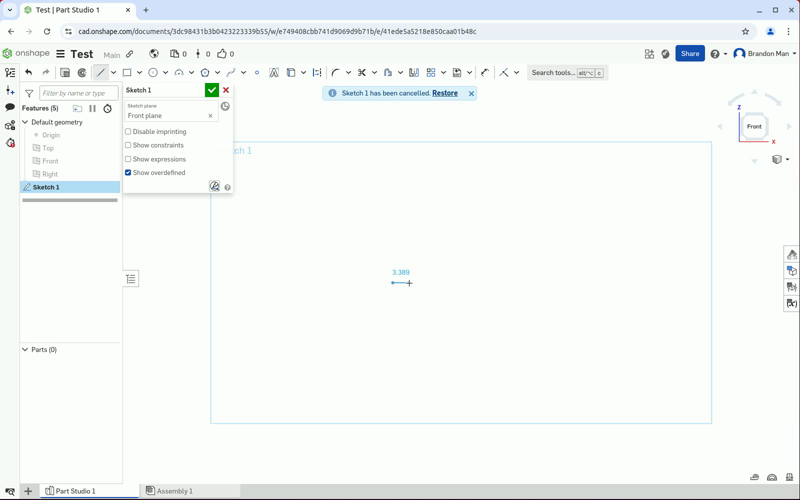
click(409, 282)
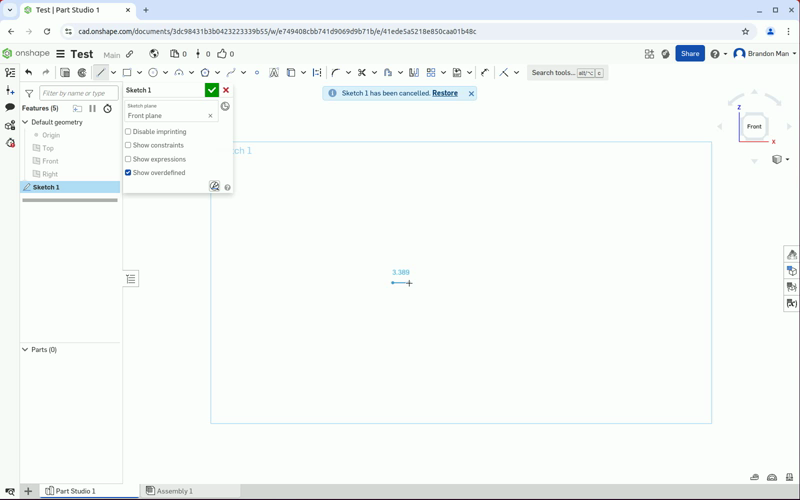
key_up(shift)
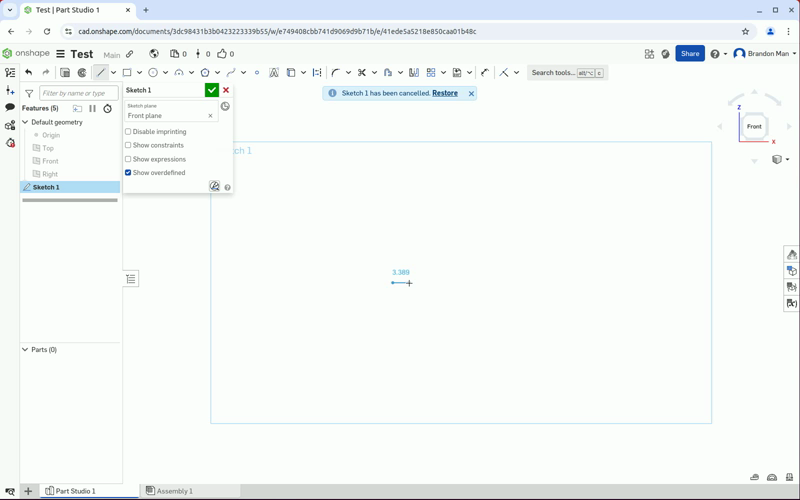
key_down(shift)
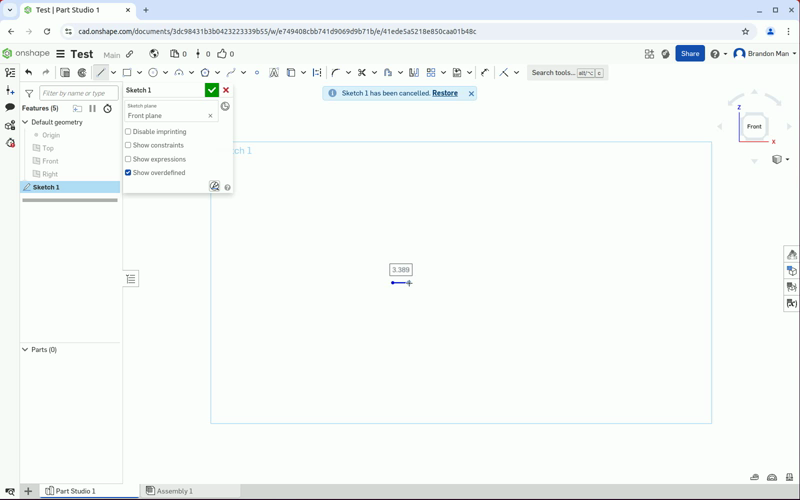
mouse_move(439, 282)
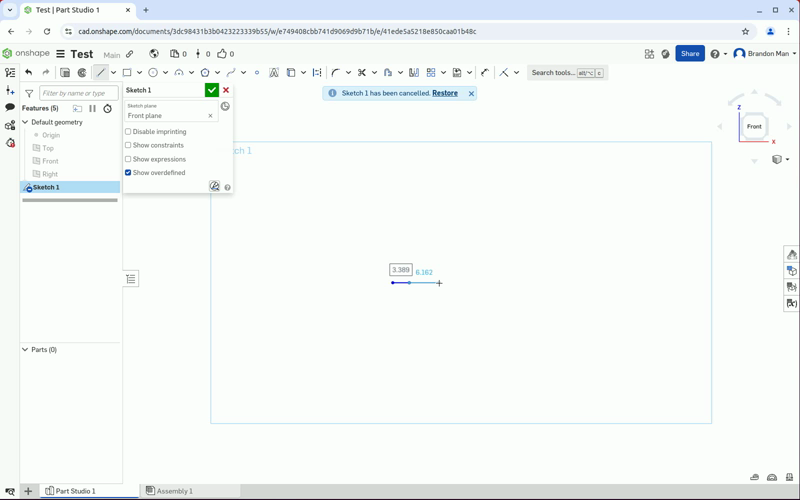
mouse_move(409, 266)
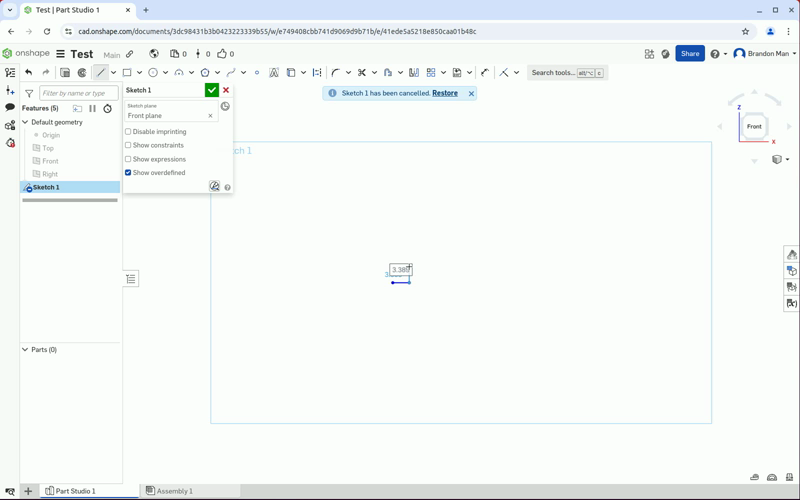
click(409, 266)
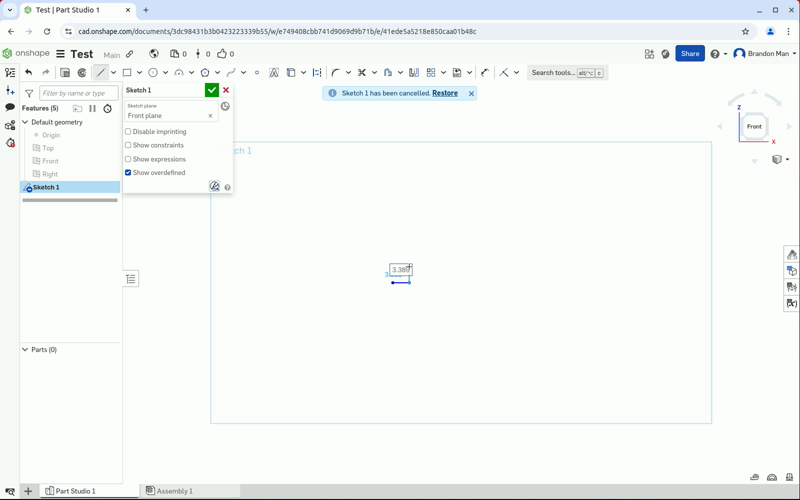
key_up(shift)
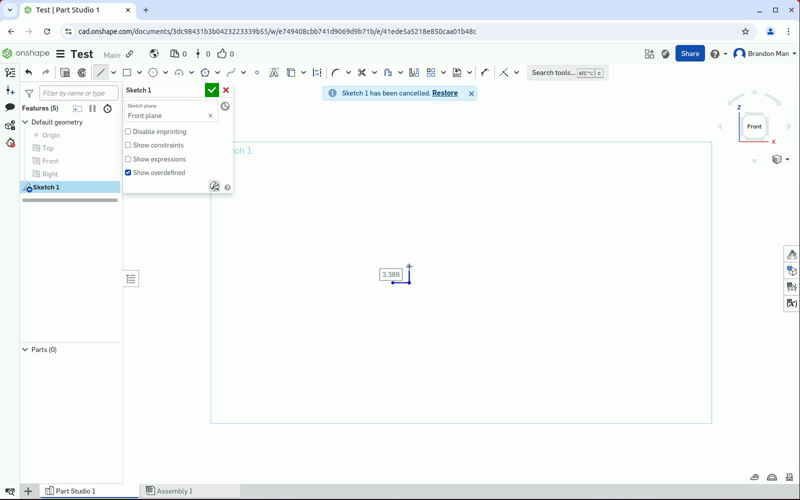
key_down(shift)
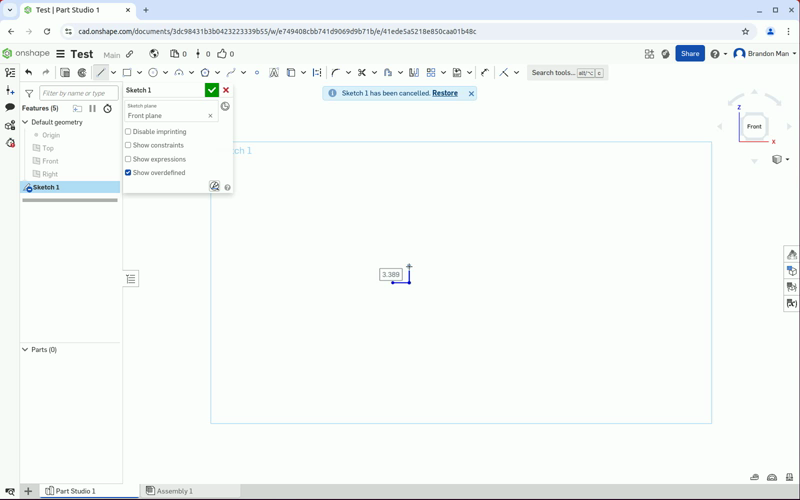
mouse_move(409, 204)
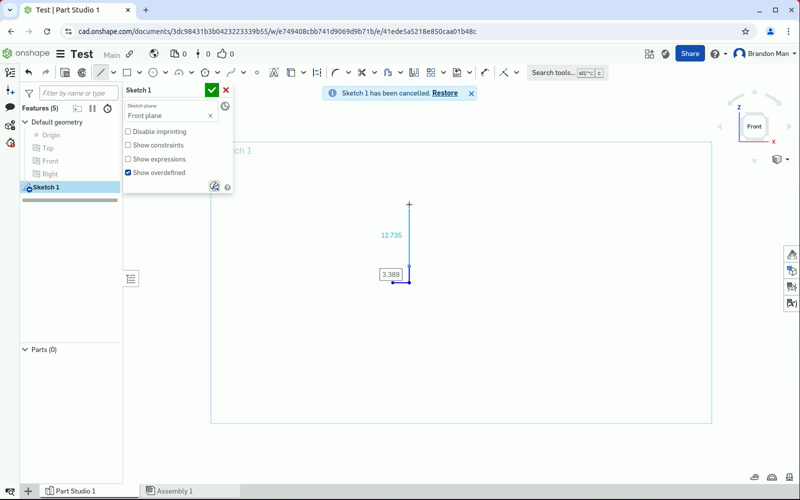
click(409, 204)
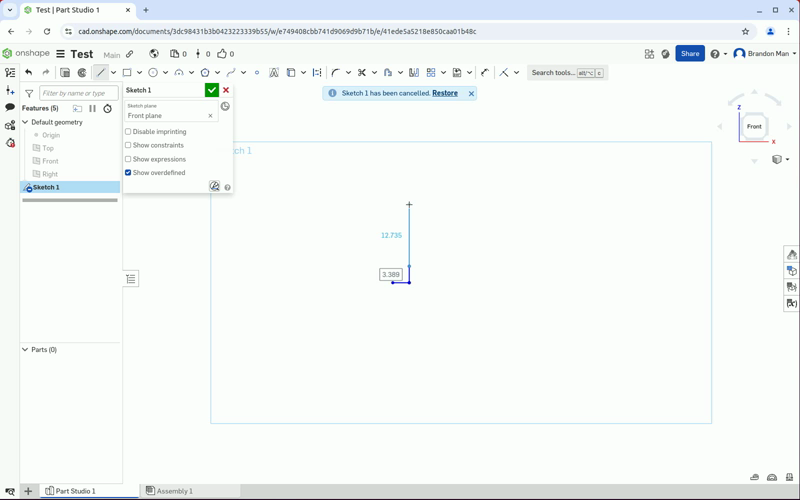
key_up(shift)
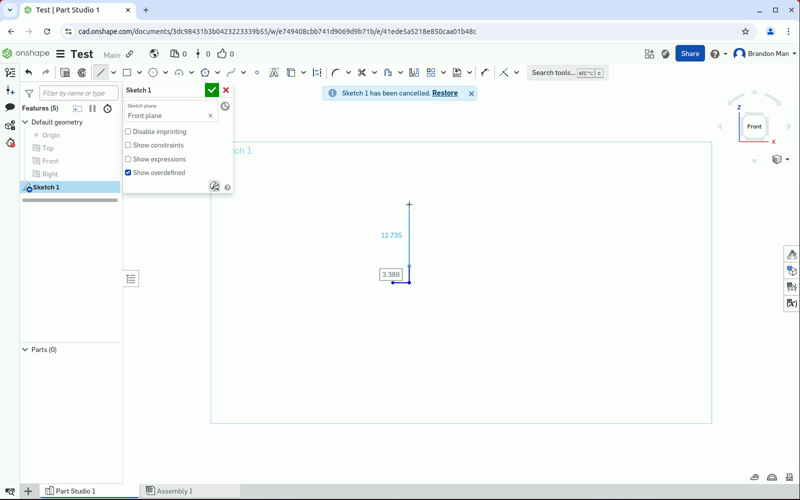
key_down(shift)
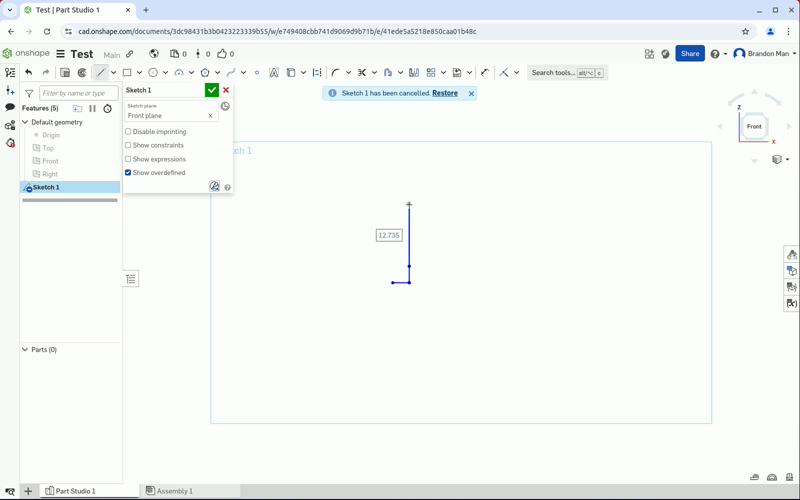
mouse_move(439, 204)
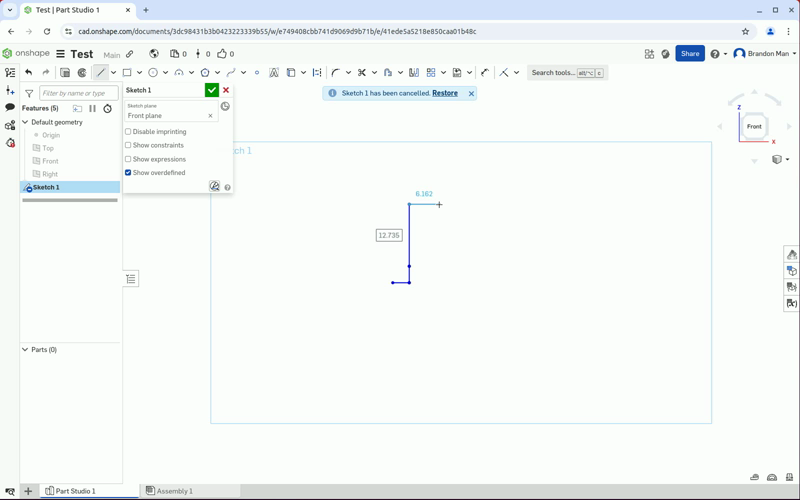
mouse_move(392, 204)
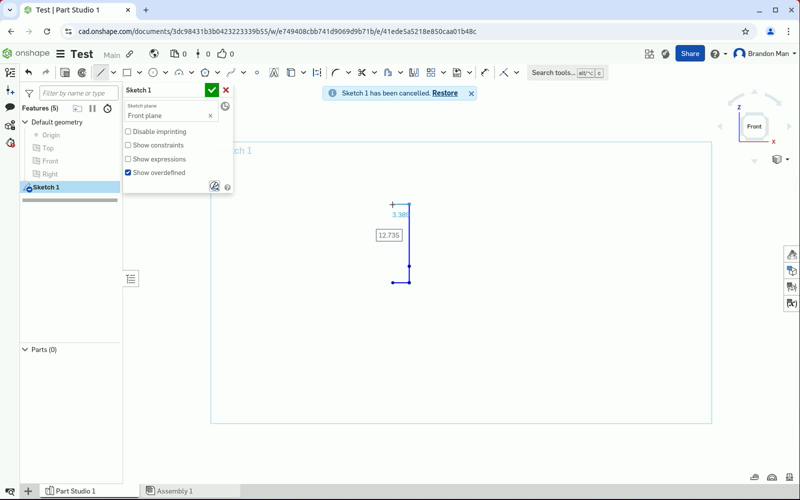
click(392, 204)
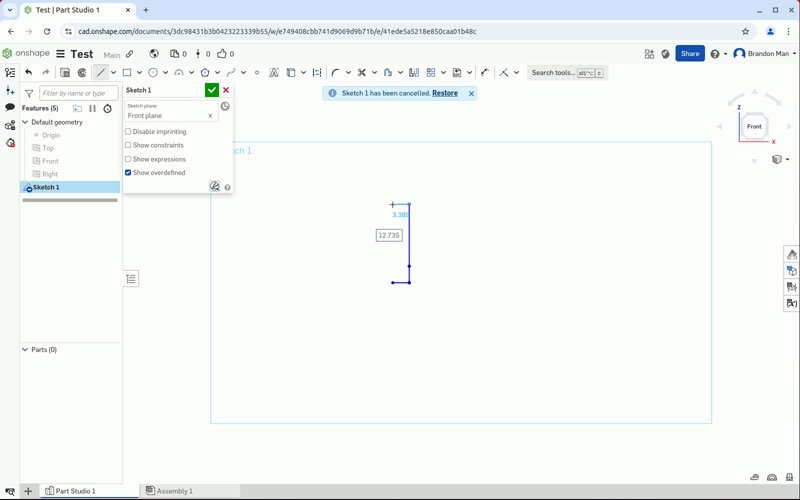
key_up(shift)
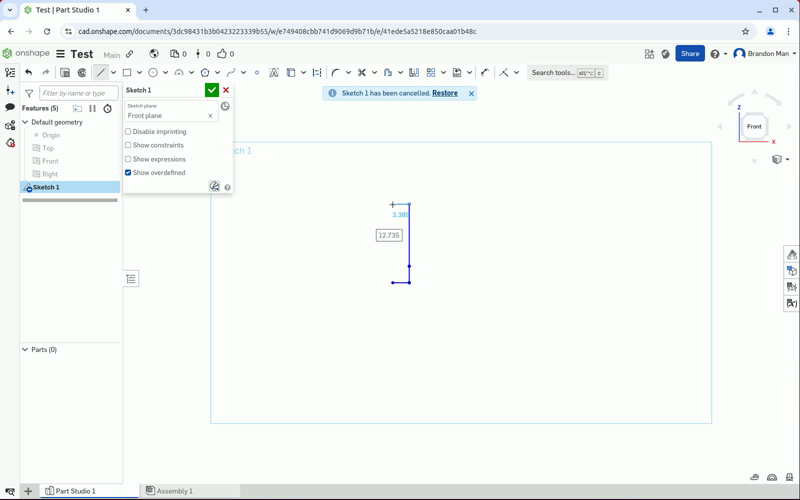
key_down(shift)
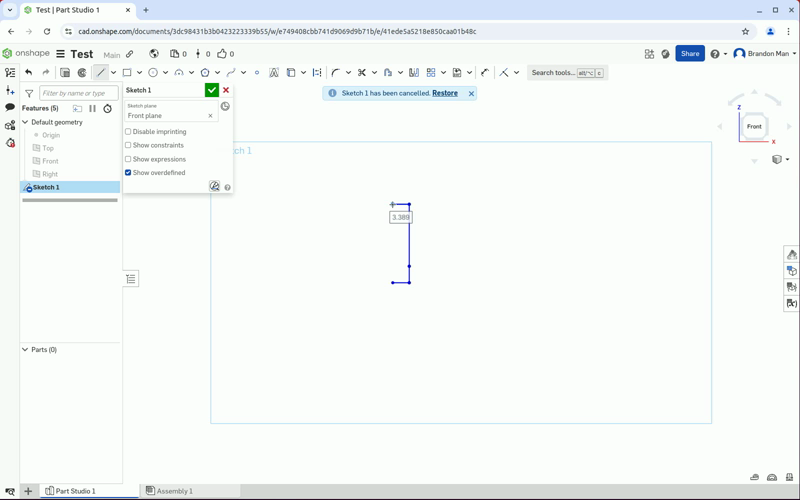
mouse_move(392, 282)
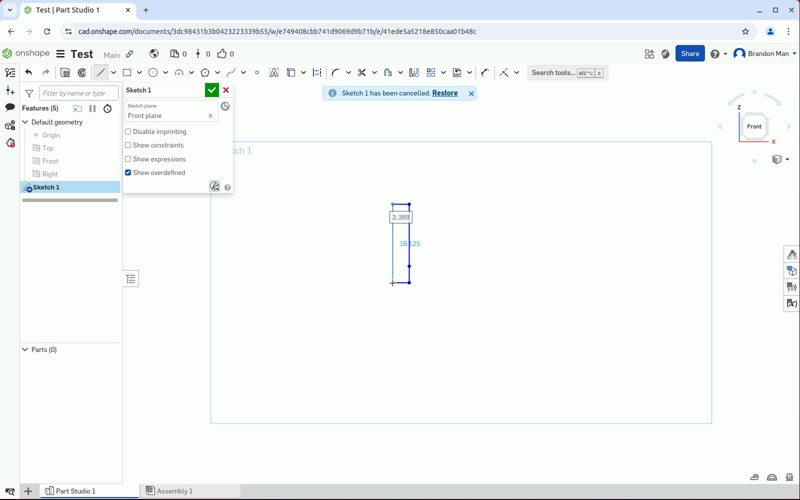
key_up(shift)
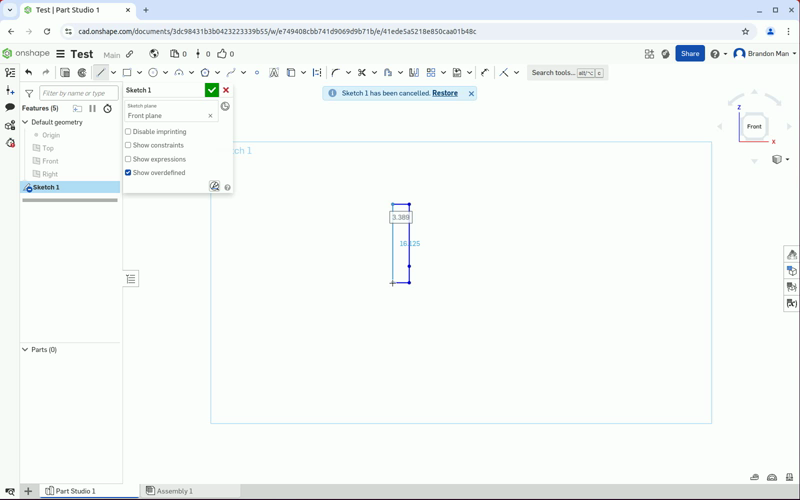
click(392, 282)
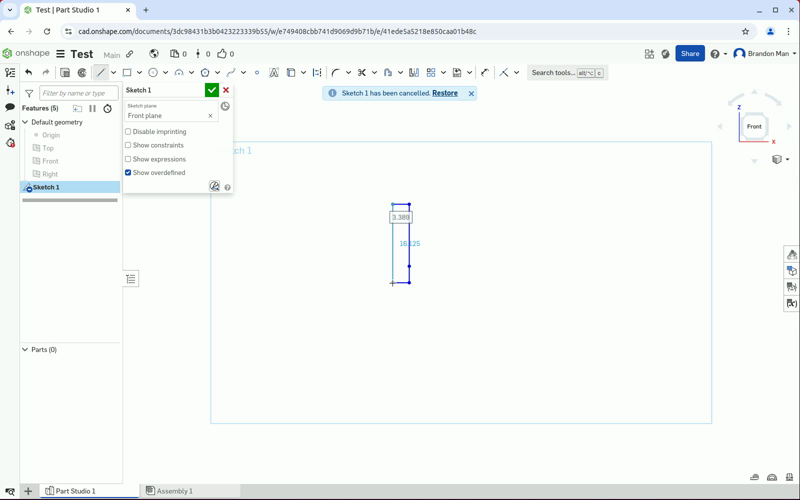
key(esc)
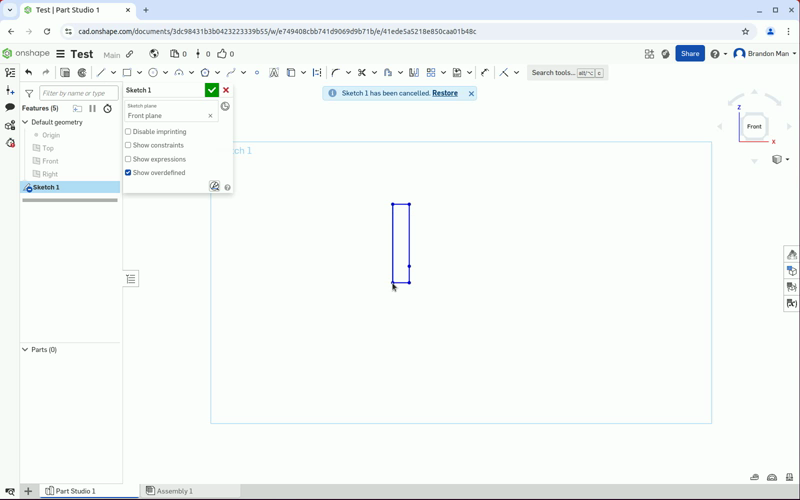
mouse_move(397, 248)
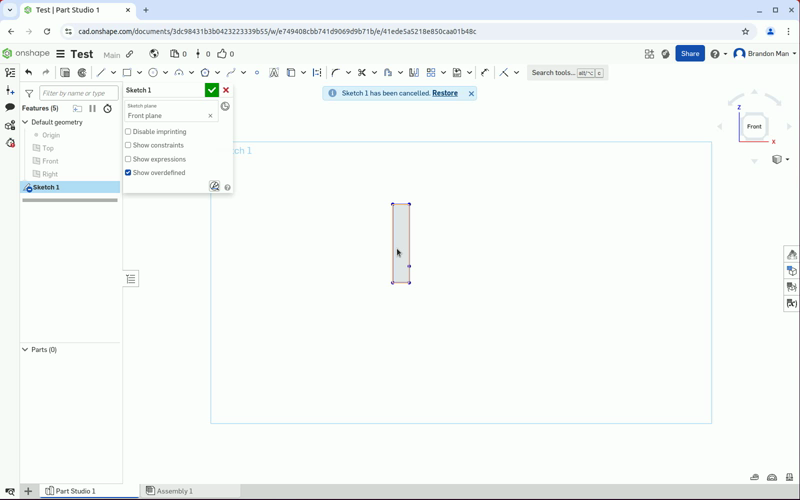
scroll(6)
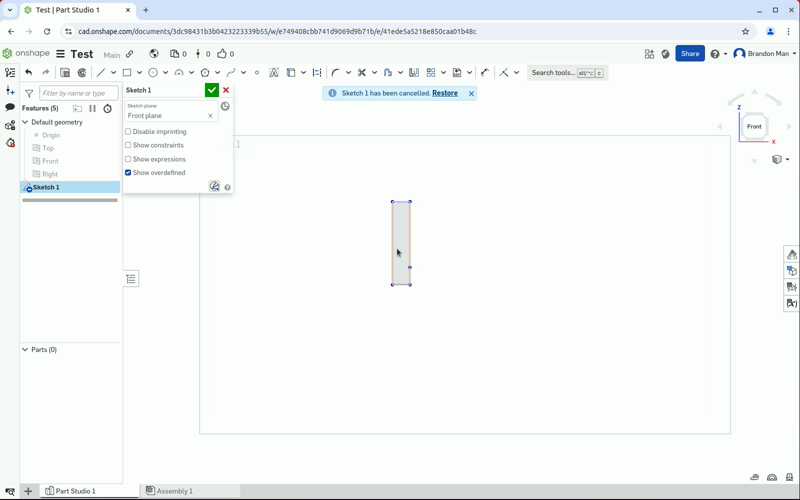
scroll(6)
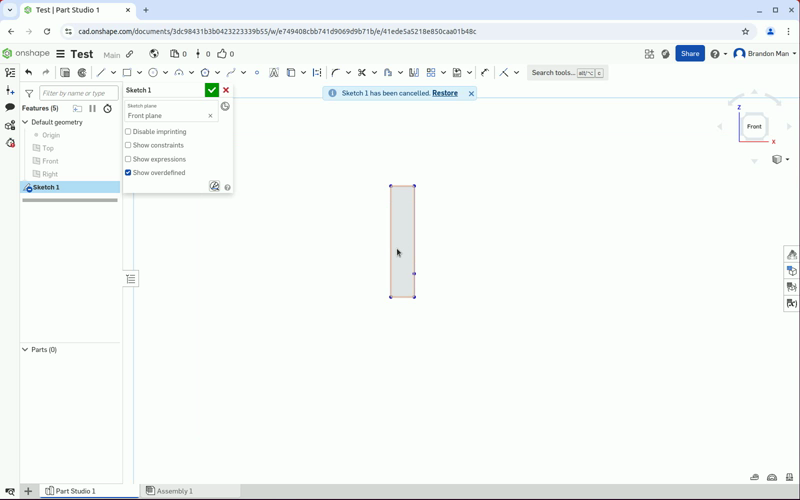
scroll(6)
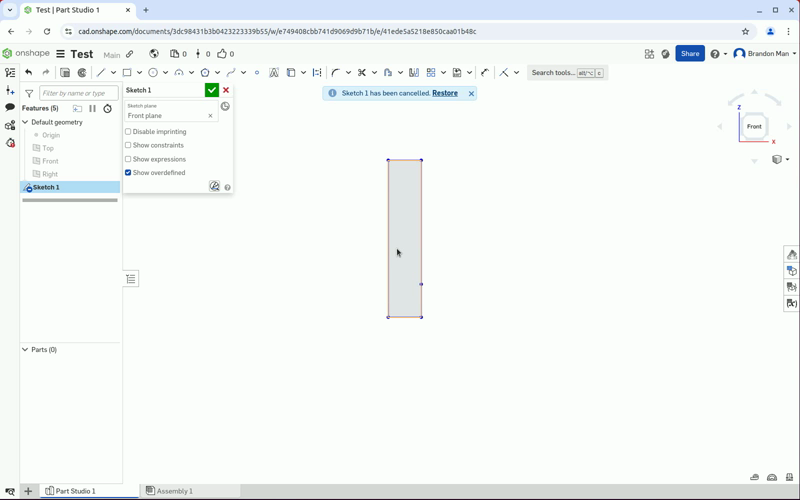
scroll(6)
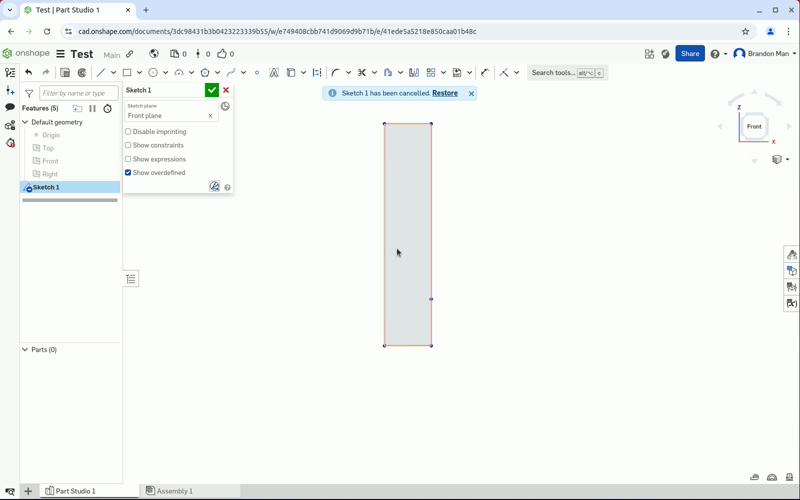
scroll(6)
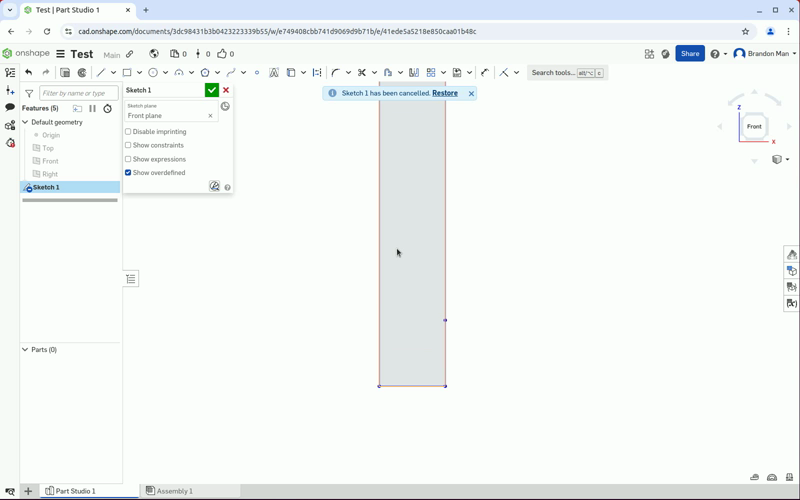
scroll(6)
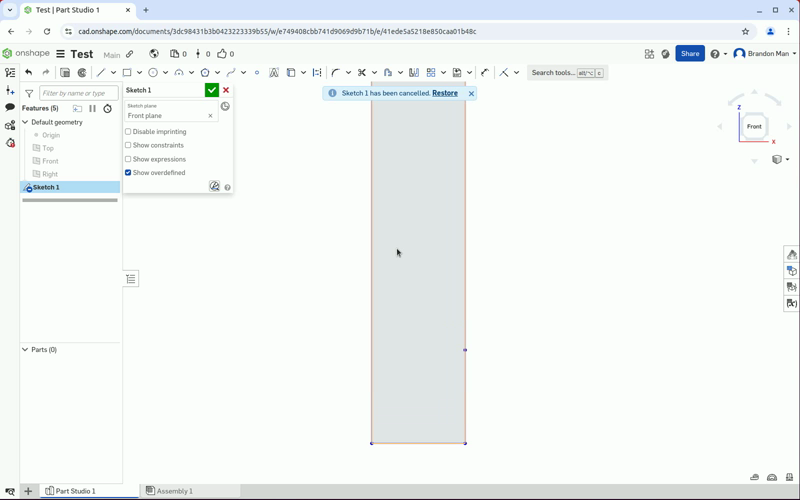
scroll(6)
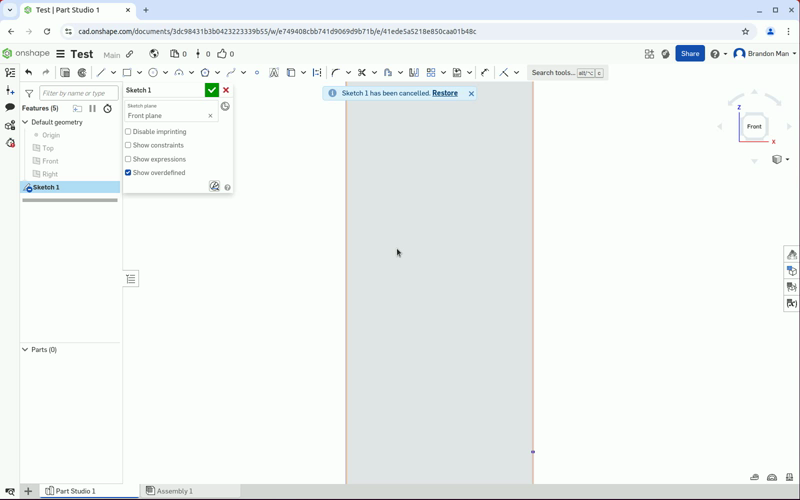
click(397, 248)
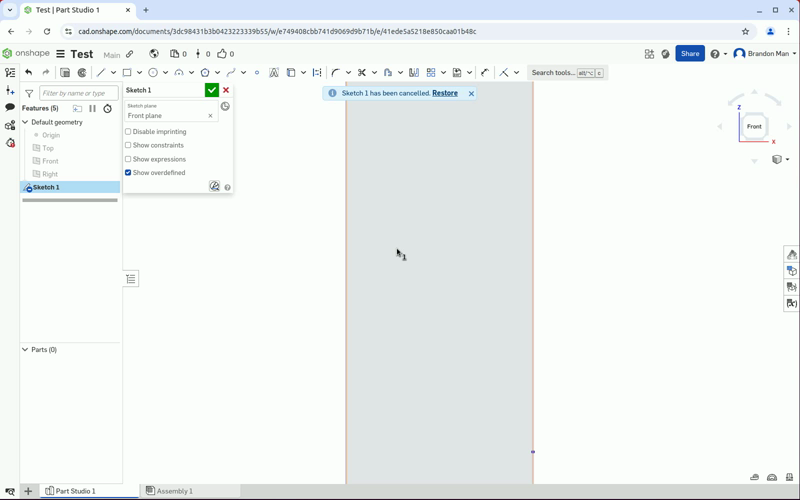
scroll(-6)
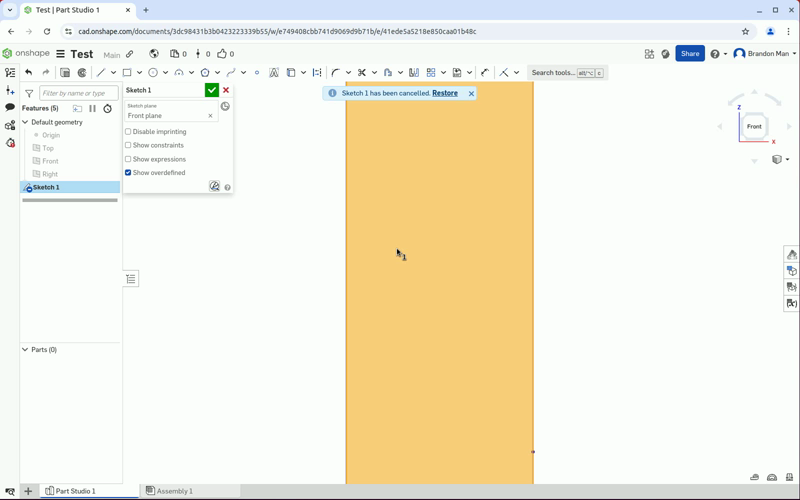
scroll(-6)
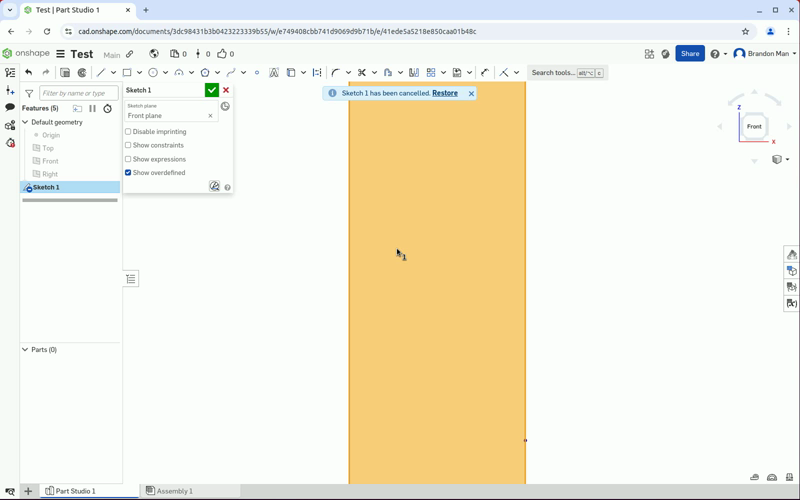
scroll(-6)
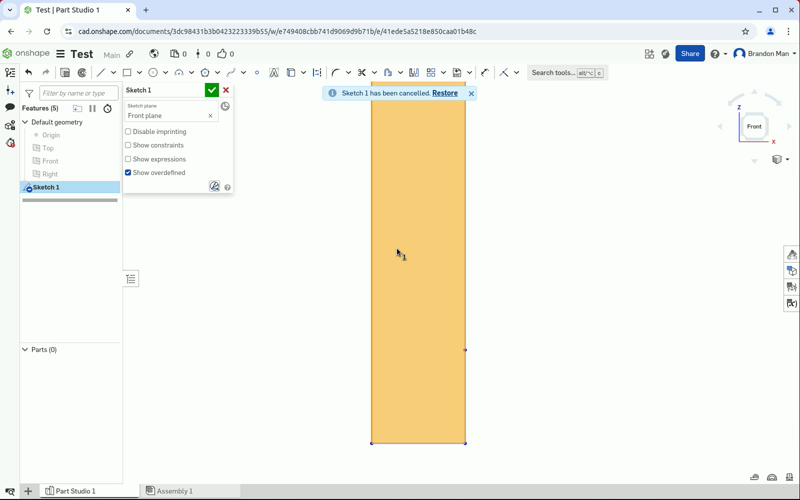
scroll(-6)
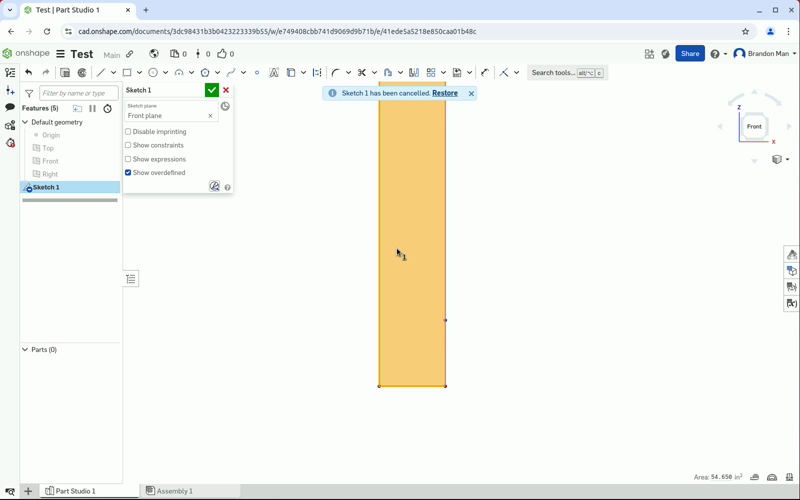
scroll(-6)
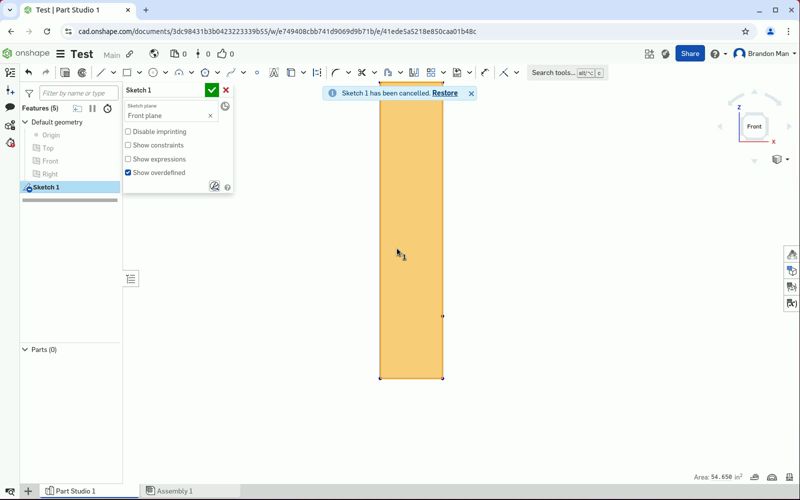
scroll(-6)
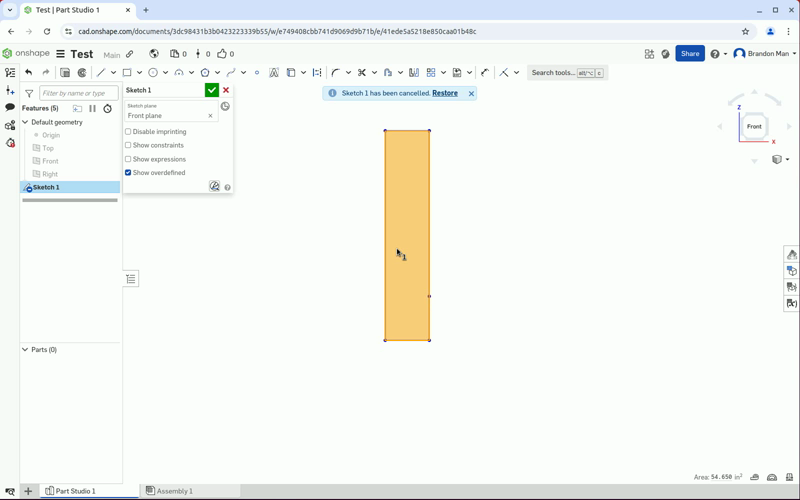
scroll(-6)
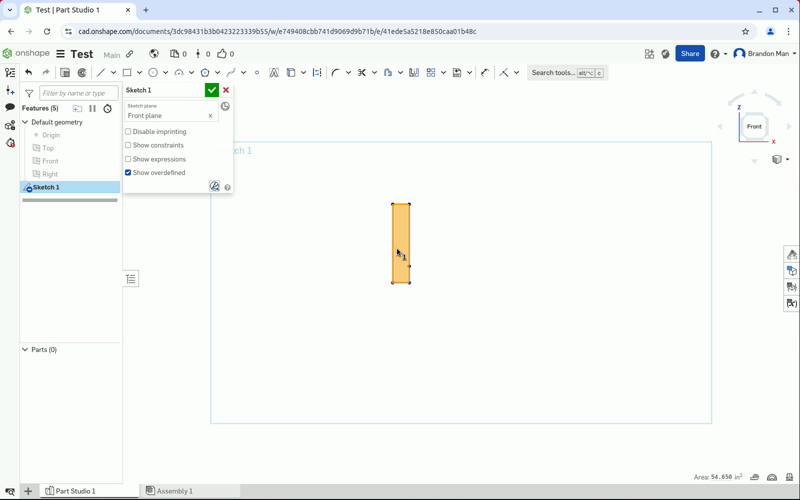
mouse_move(73, 352)
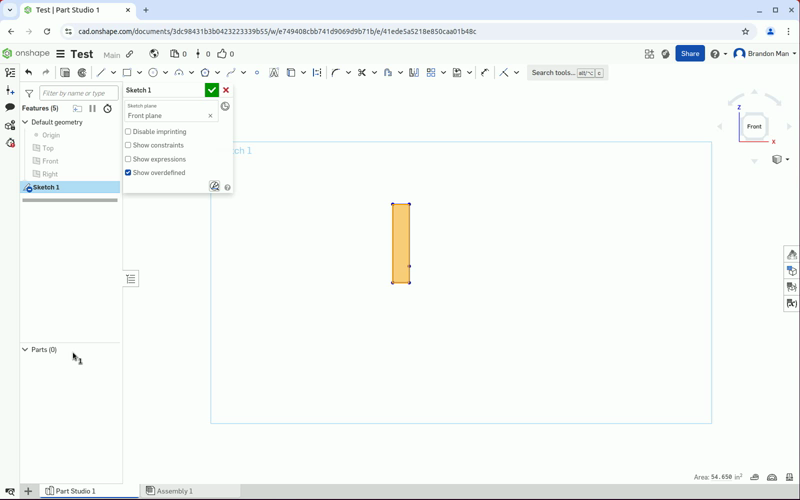
key(shift+y)
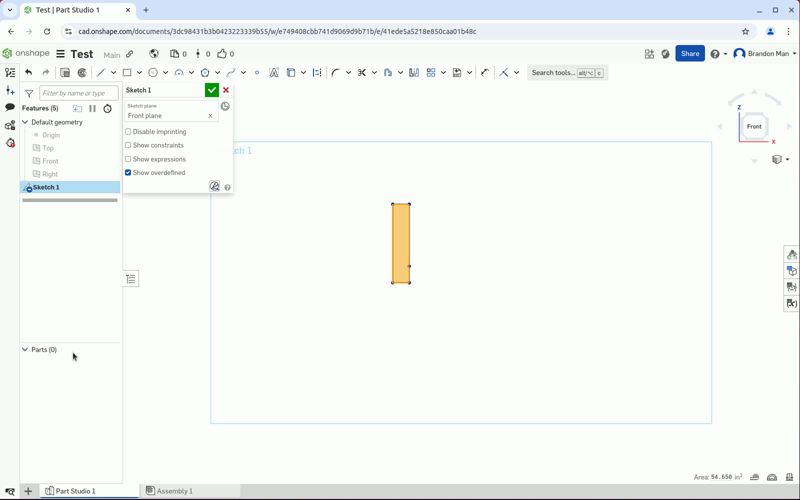
key(shift+e)
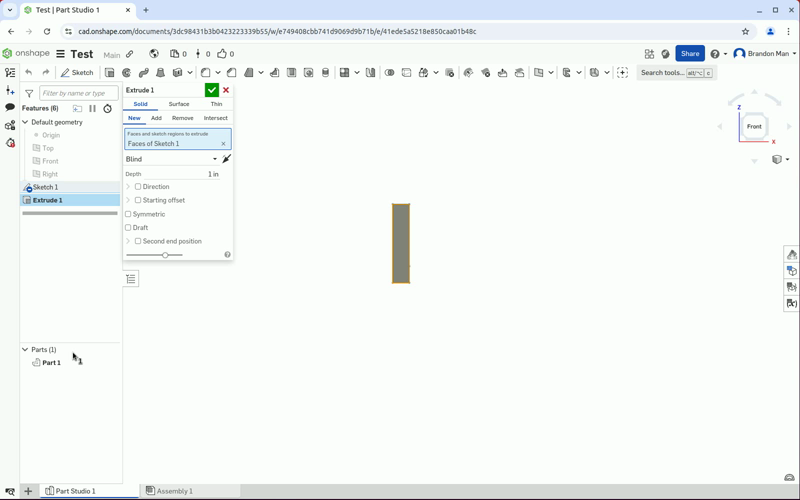
mouse_move(143, 106)
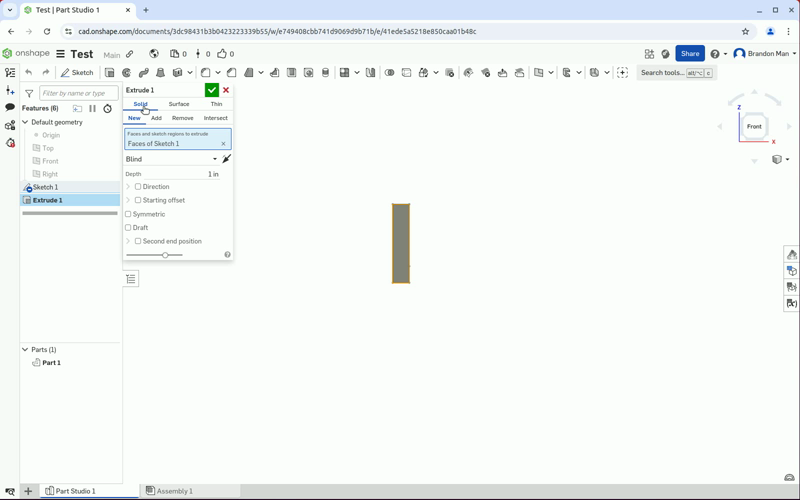
click(143, 106)
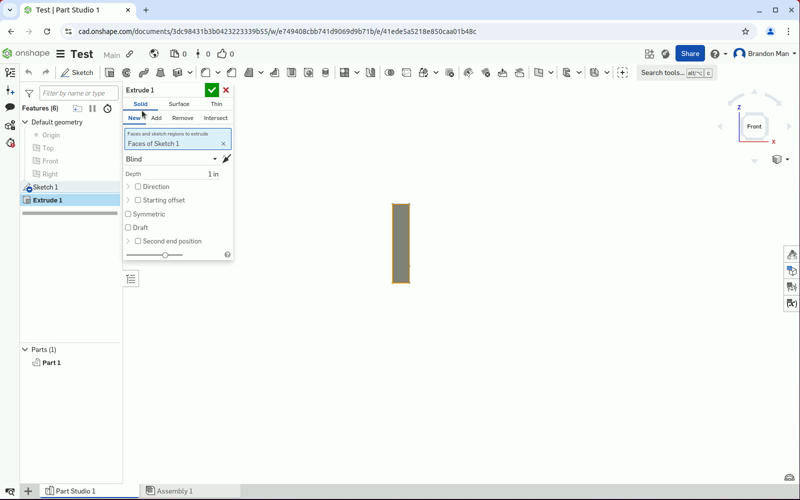
mouse_move(137, 120)
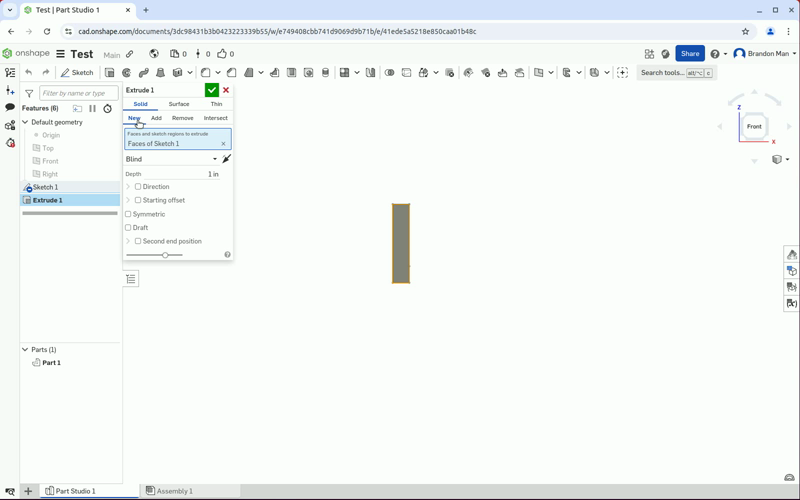
click(137, 120)
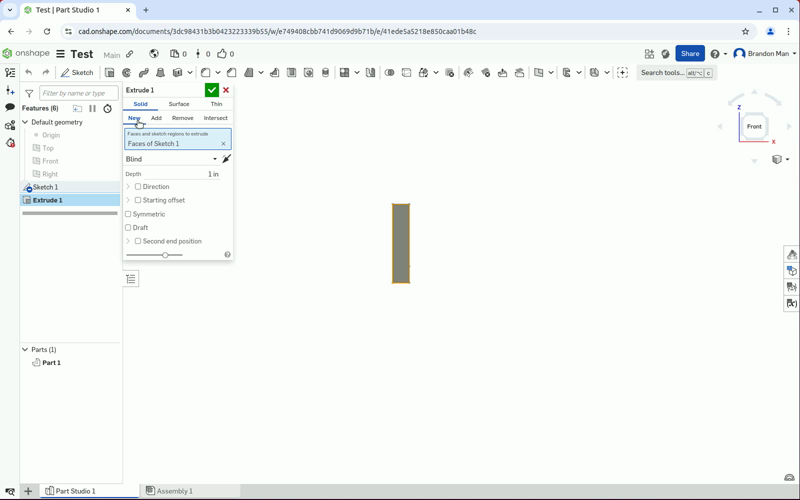
key(tab, 4)
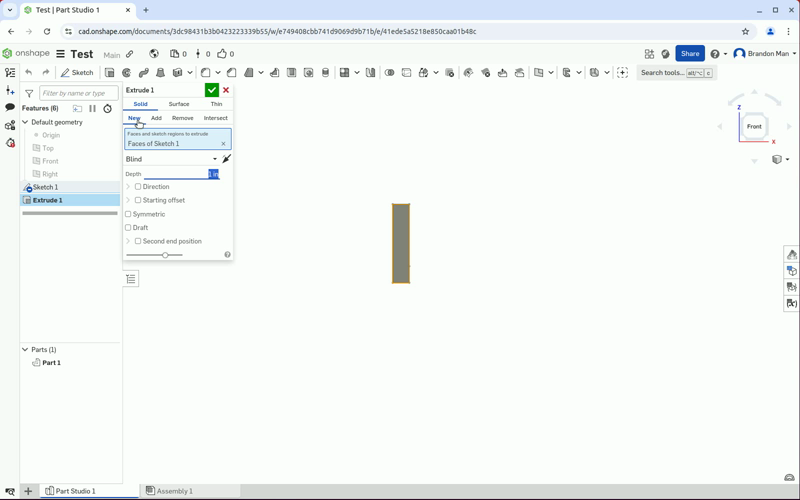
text(23.108)
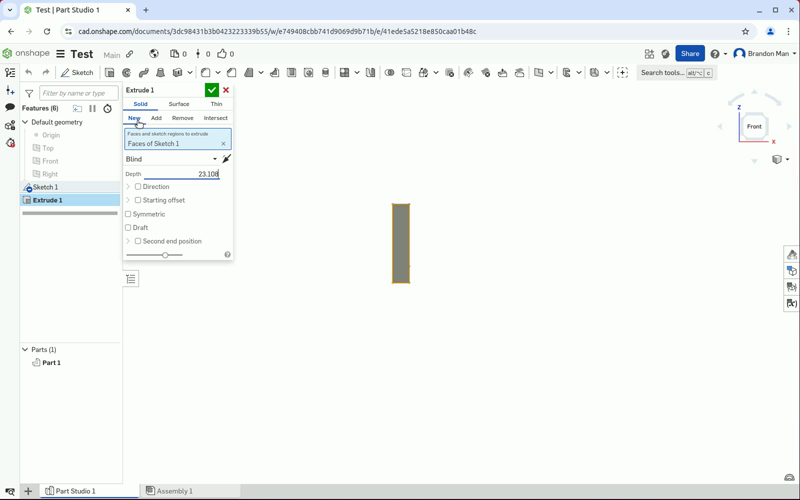
key(enter)
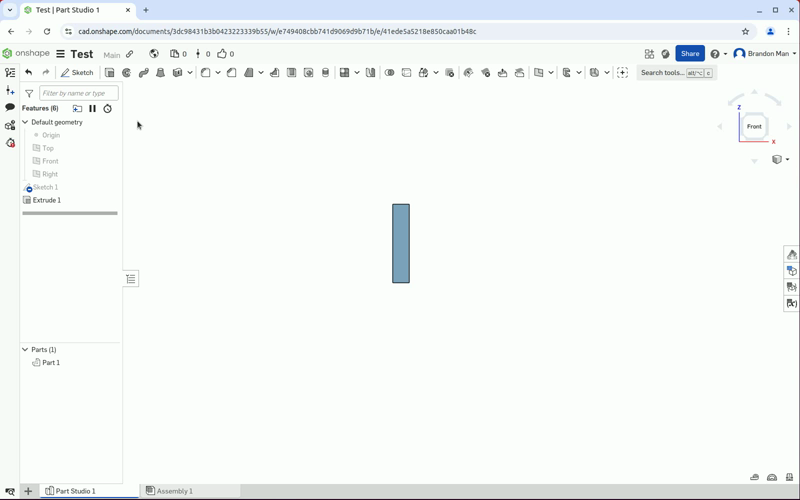
key(shift+h)
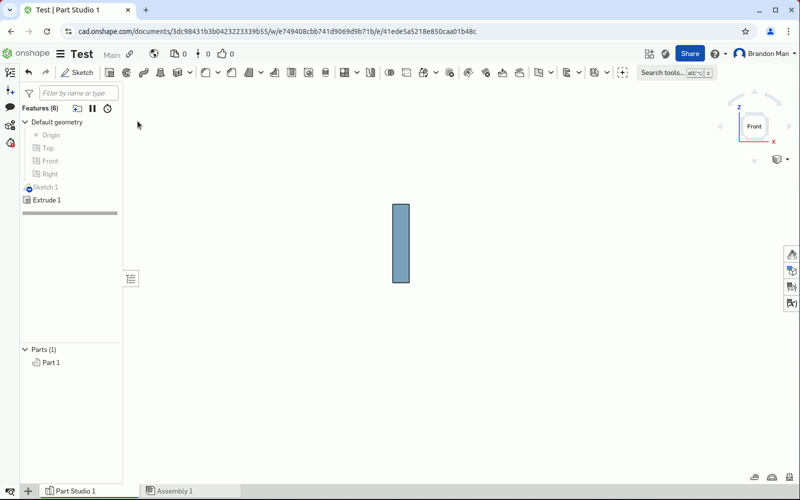
key(shift+h)
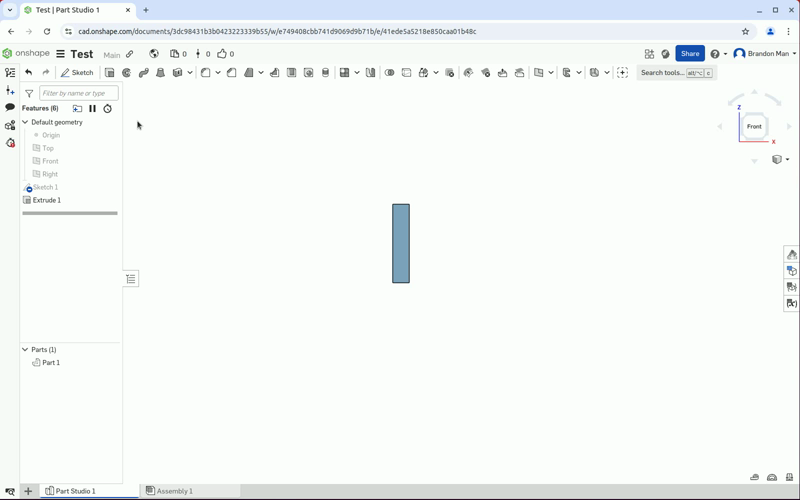
mouse_move(73, 189)
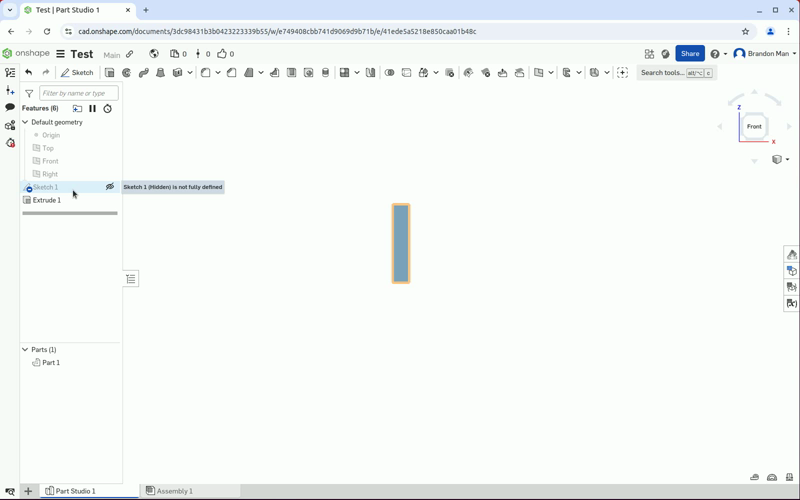
click(73, 189)
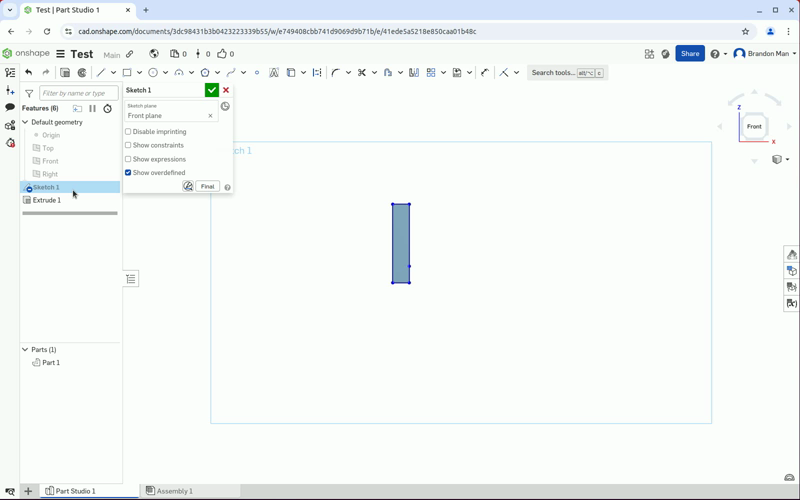
mouse_move(229, 92)
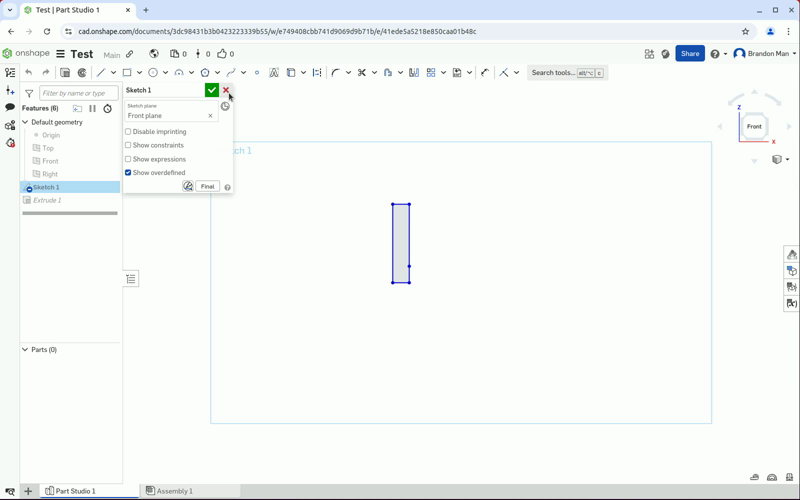
click(229, 92)
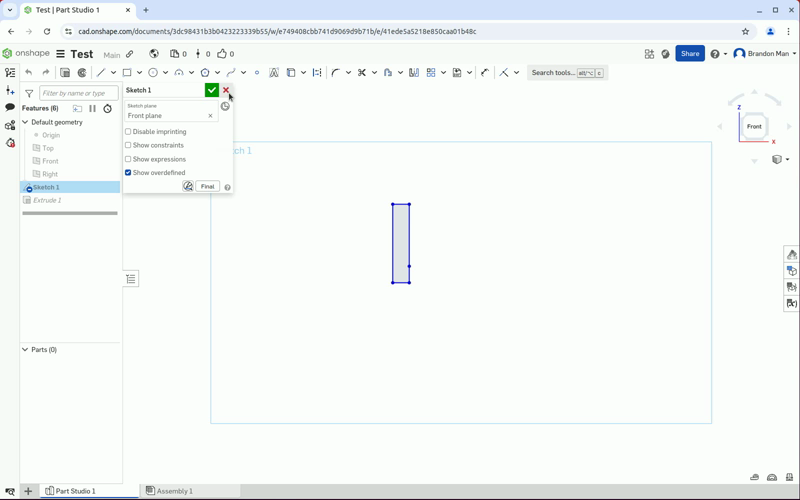
key(shift+s)
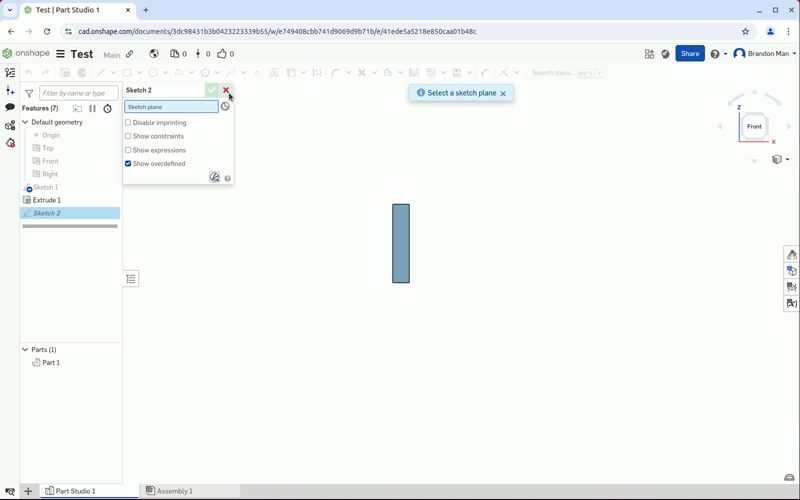
mouse_move(73, 163)
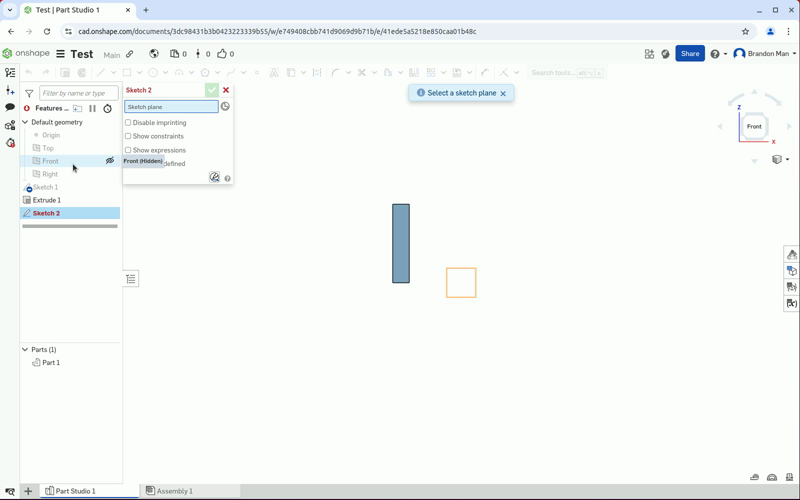
click(73, 163)
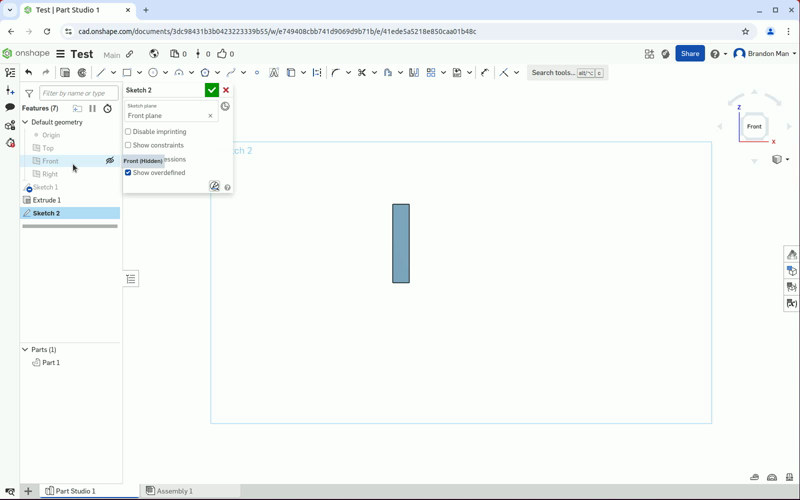
mouse_move(73, 352)
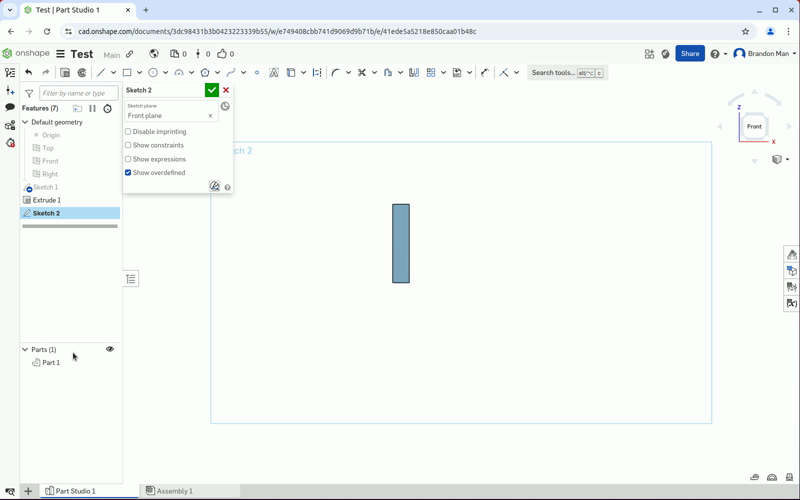
key(y)
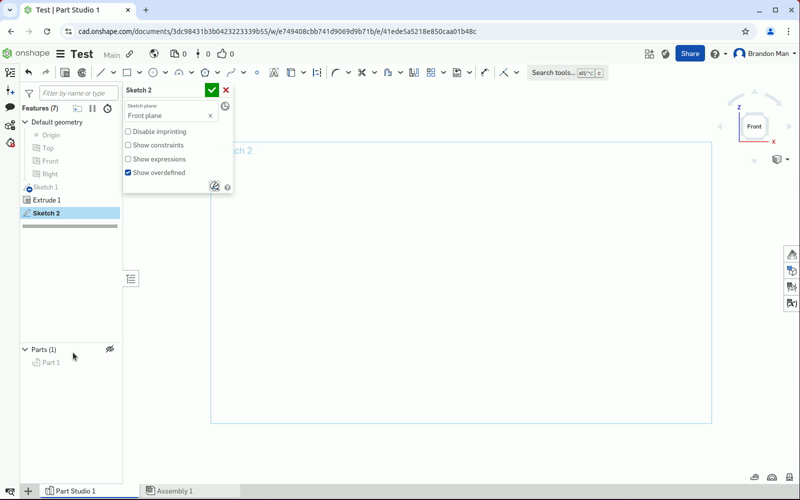
key(l)
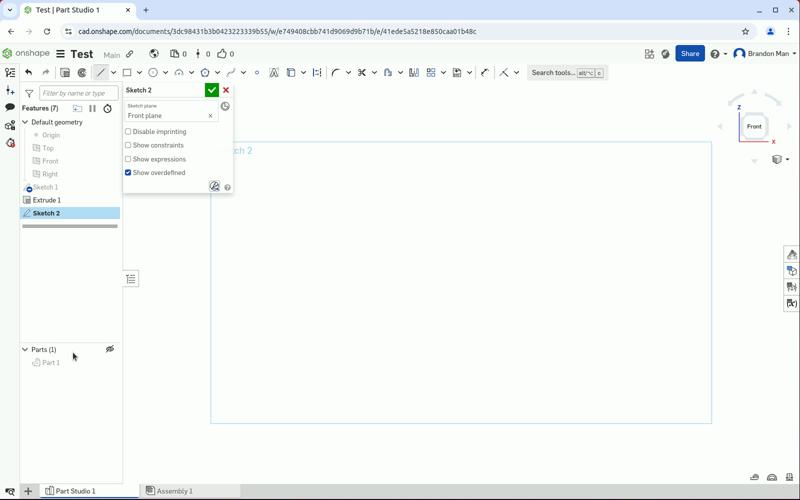
key_down(shift)
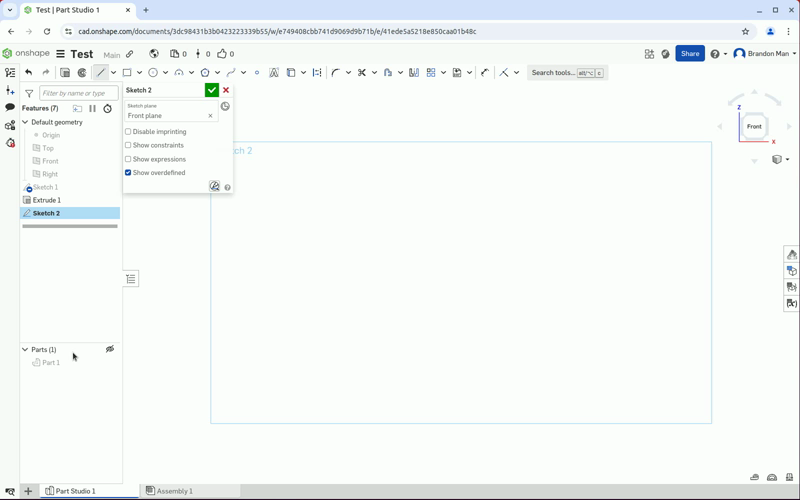
mouse_move(410, 282)
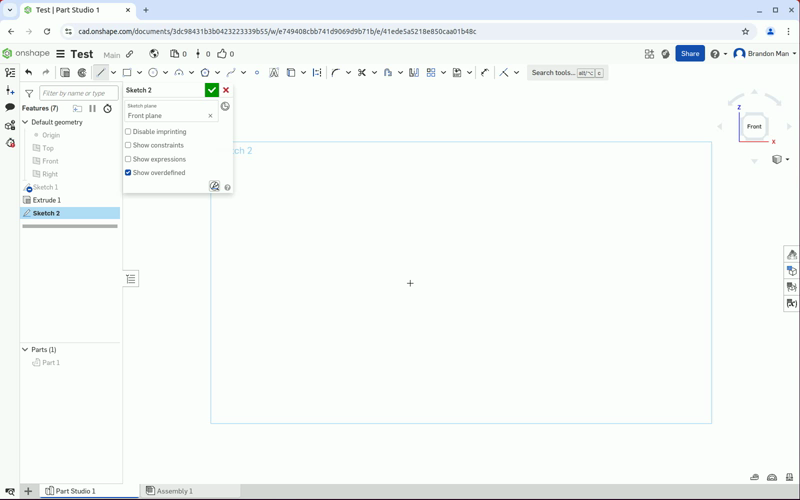
click(410, 282)
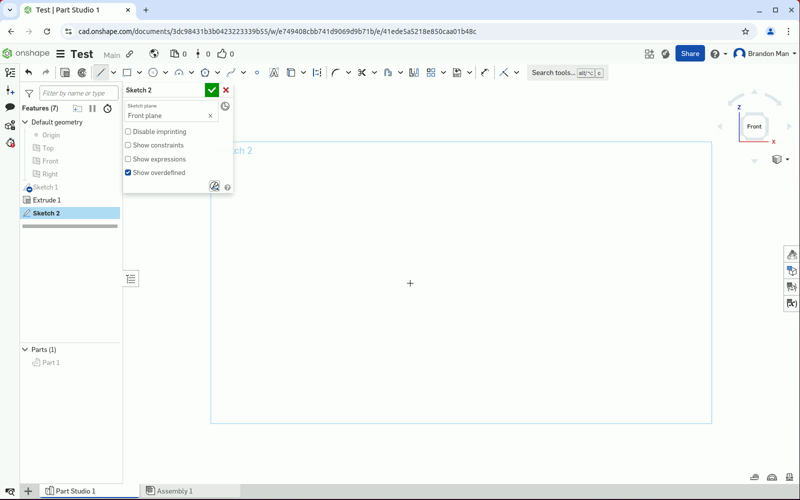
key_up(shift)
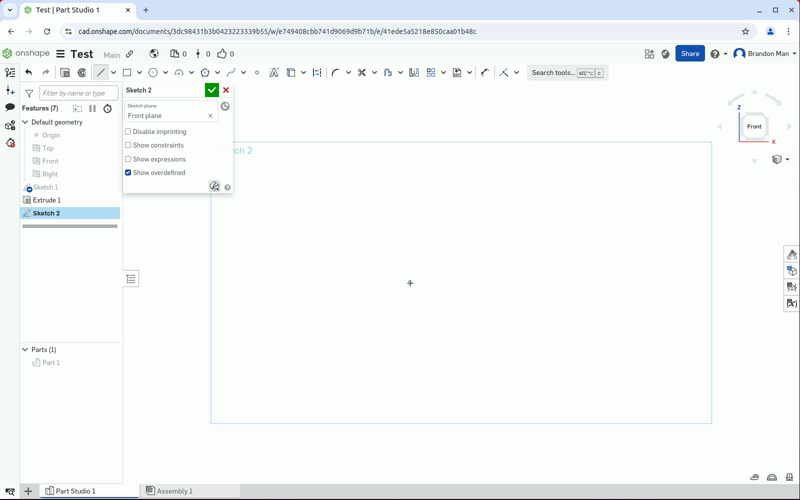
key_down(shift)
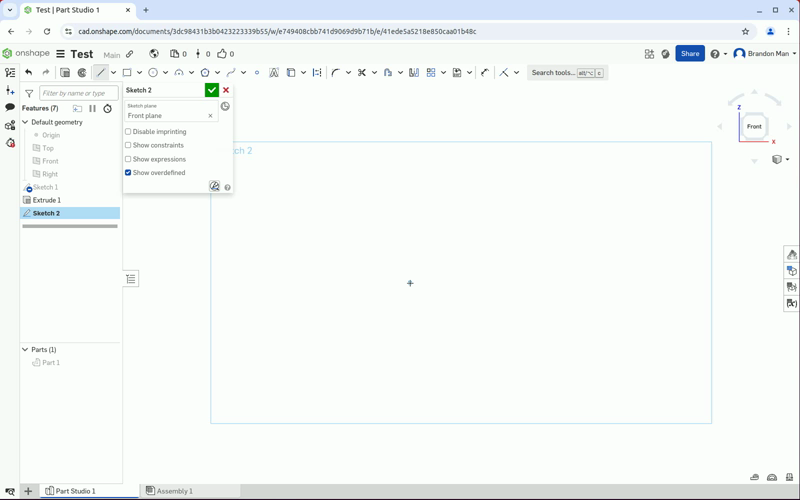
mouse_move(440, 282)
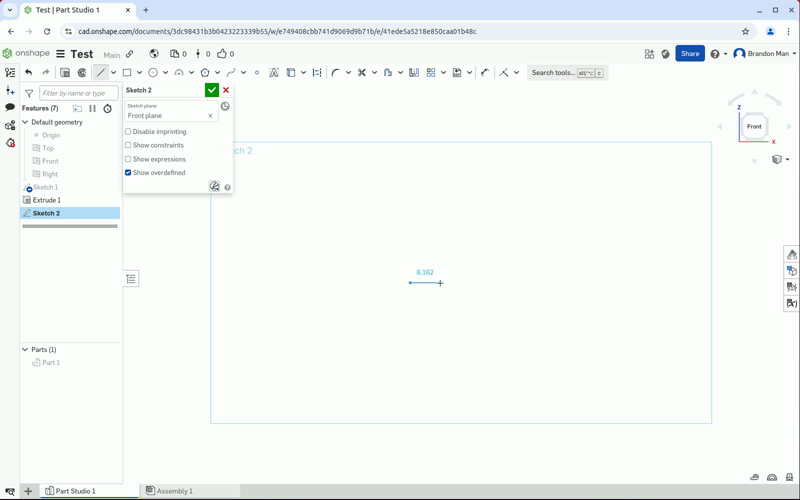
mouse_move(461, 282)
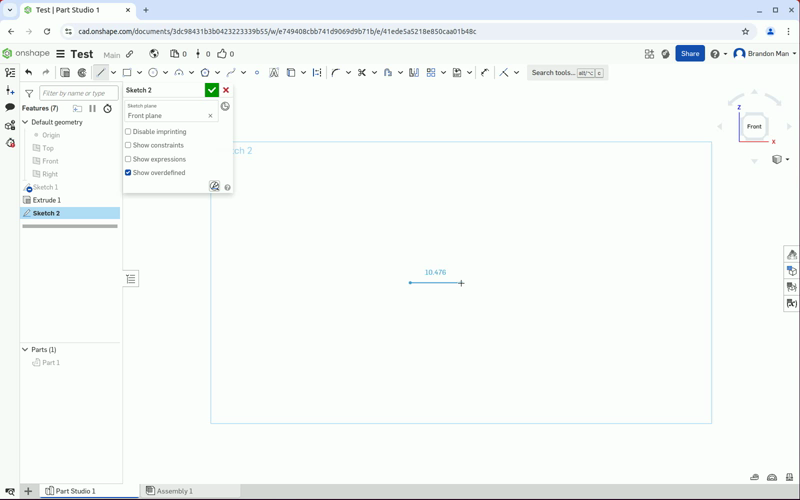
click(461, 282)
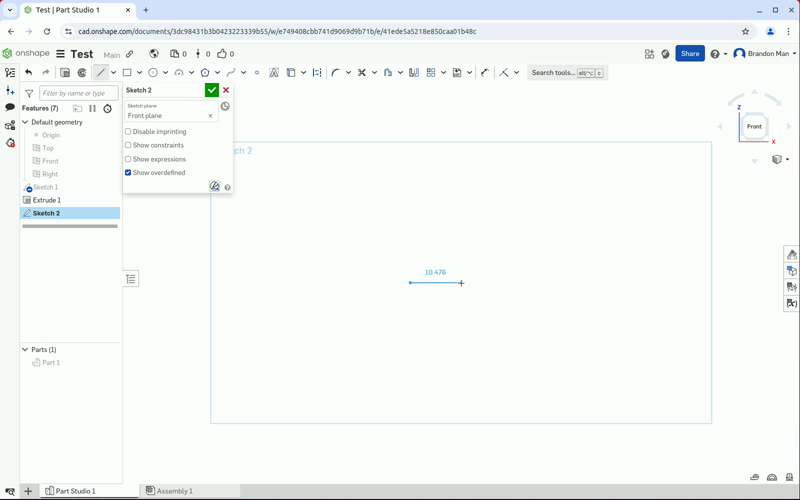
key_up(shift)
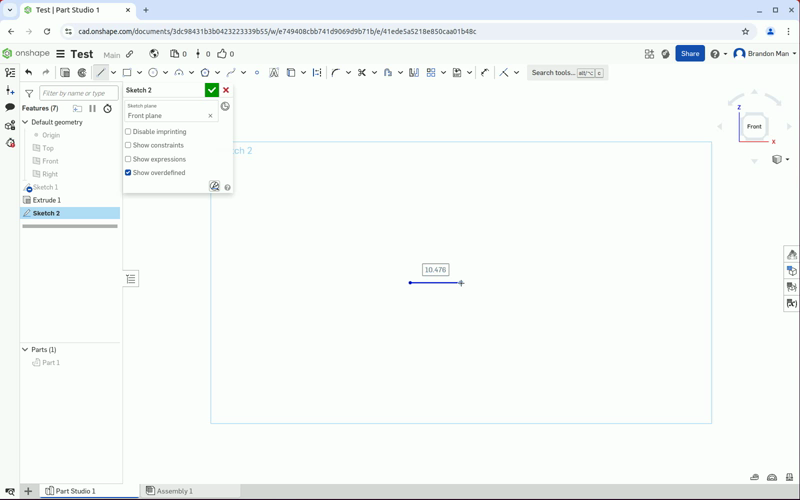
key_down(shift)
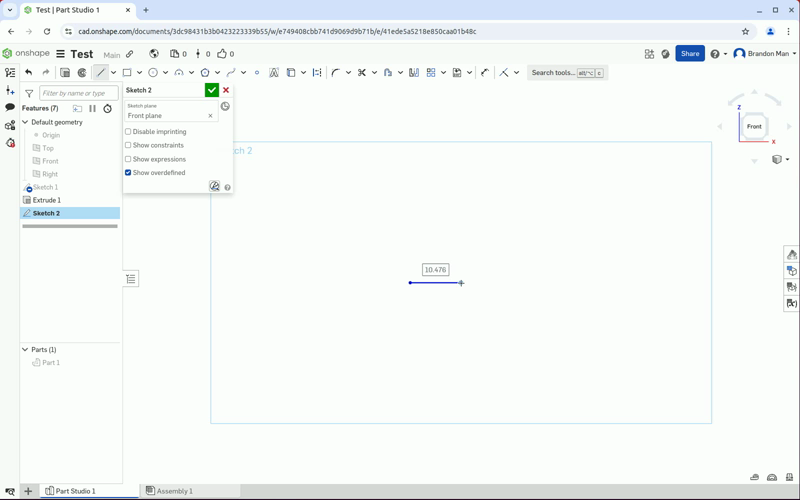
mouse_move(491, 282)
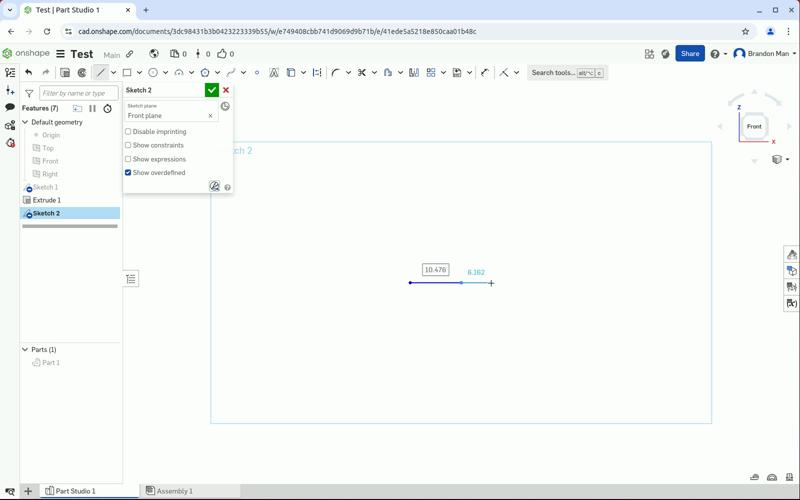
mouse_move(461, 265)
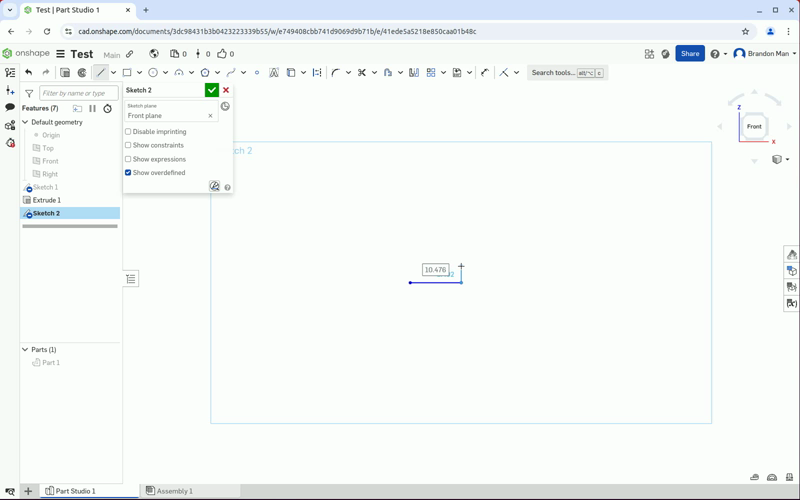
click(461, 265)
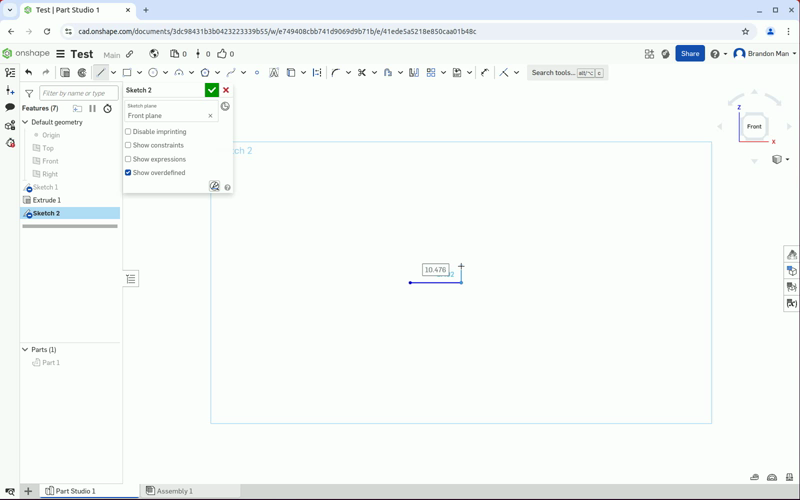
key_up(shift)
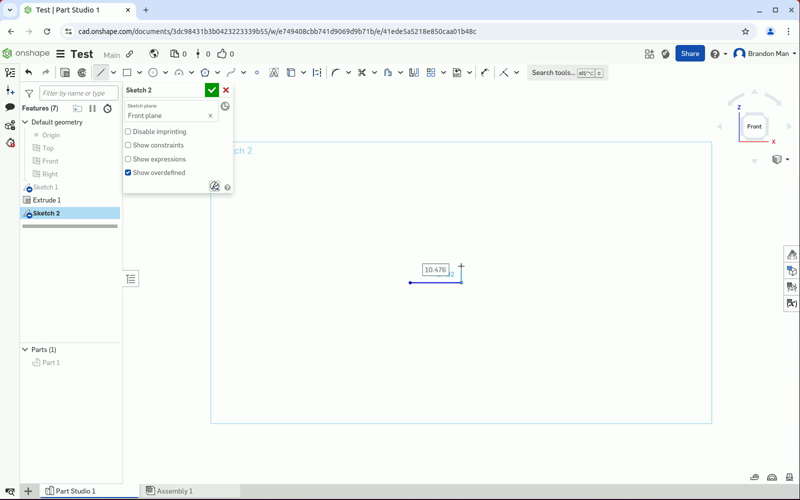
key_down(shift)
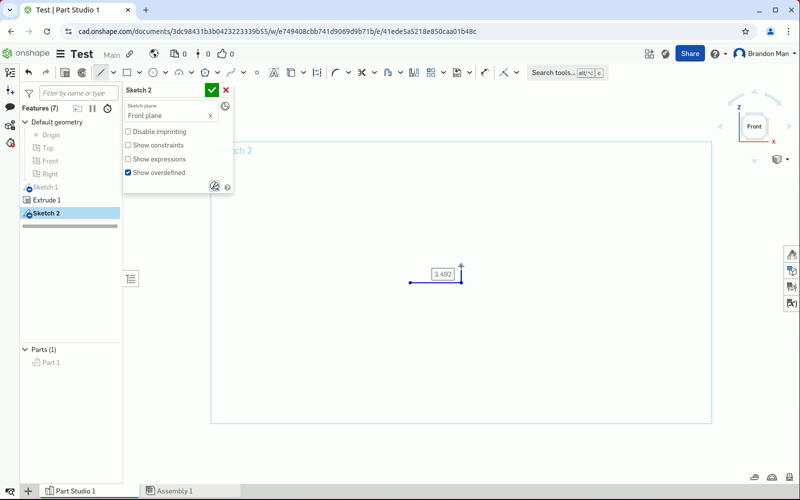
mouse_move(491, 265)
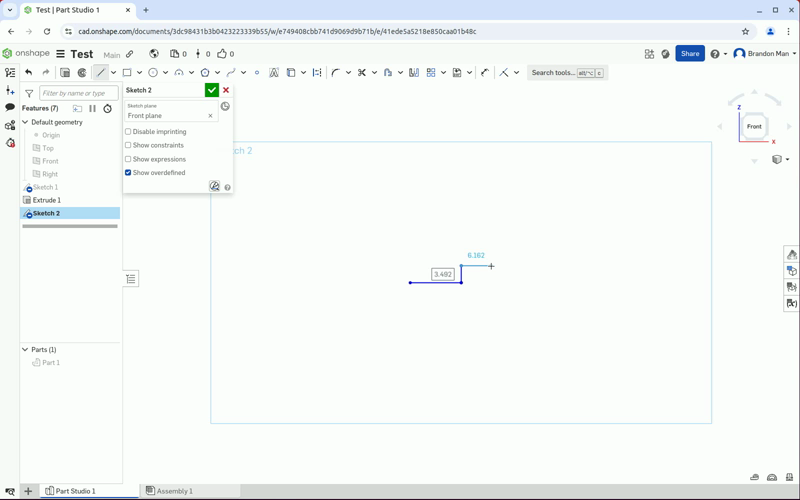
mouse_move(410, 265)
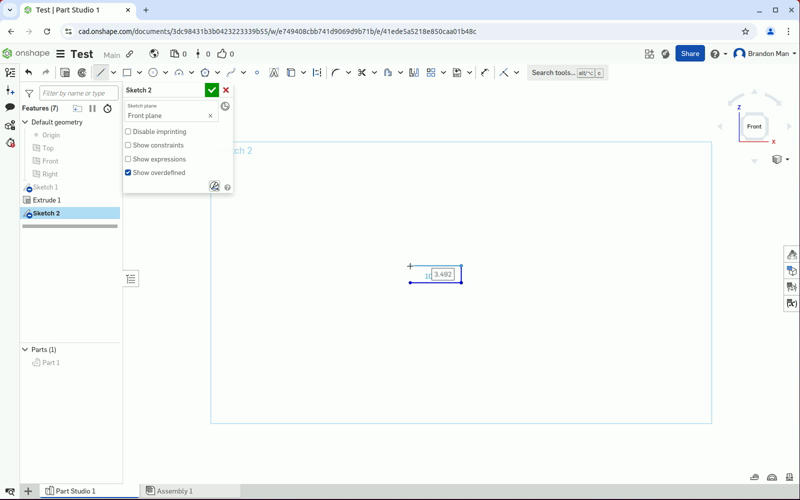
click(410, 265)
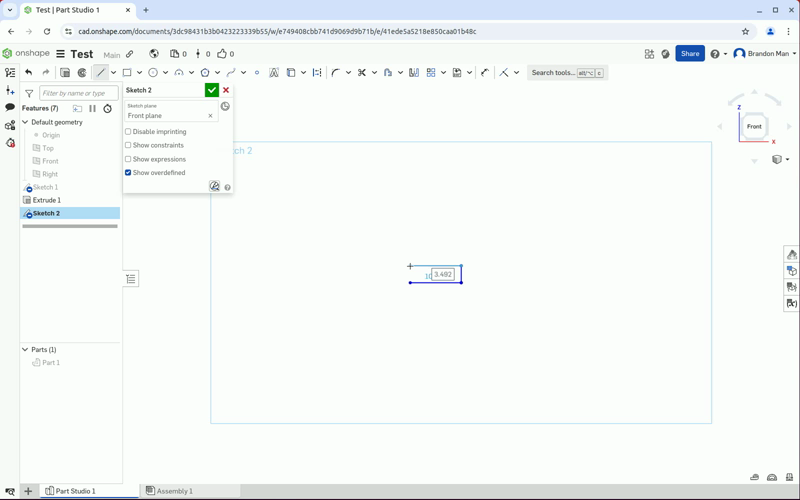
key_up(shift)
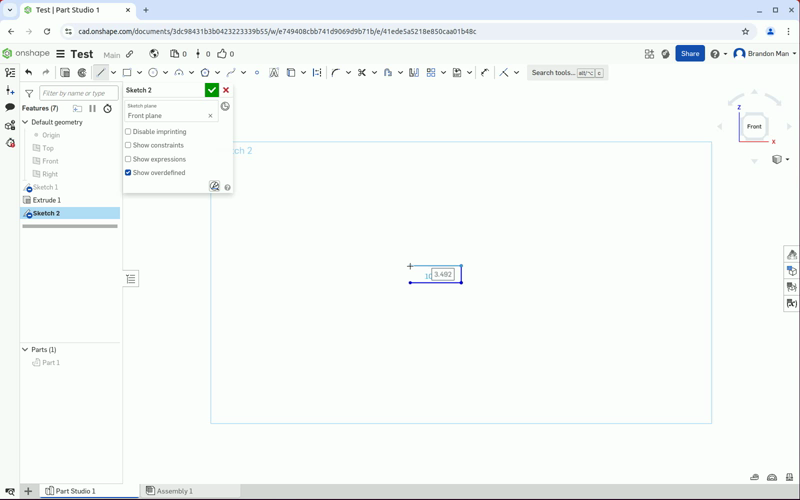
mouse_move(440, 265)
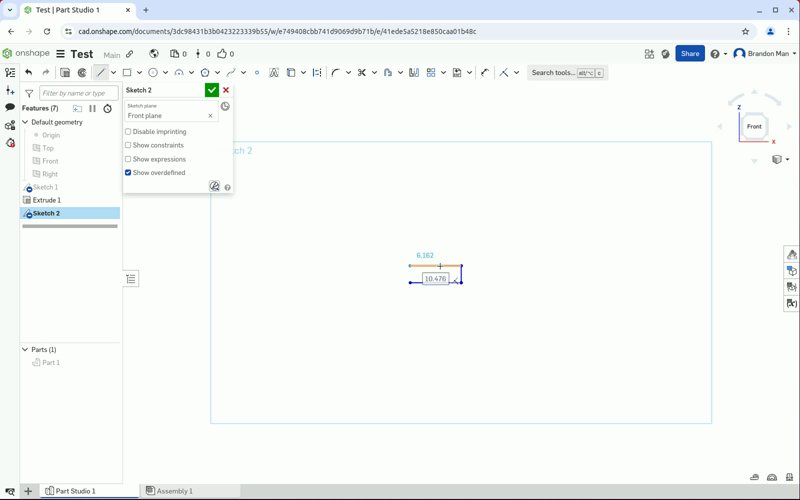
key_down(shift)
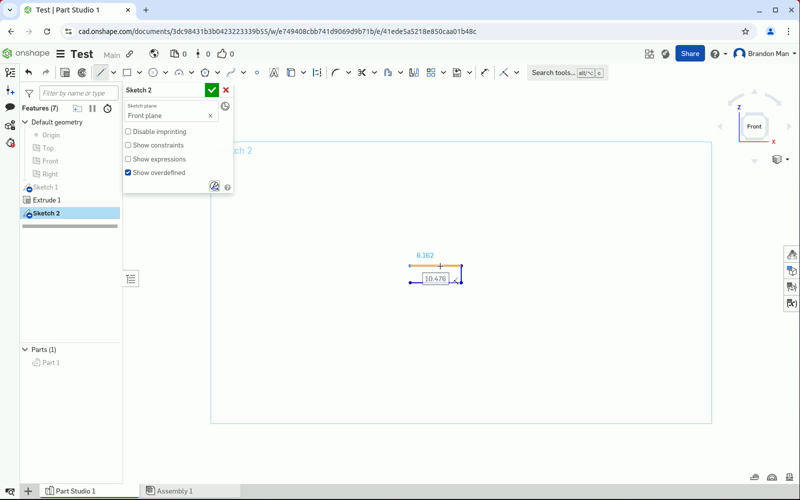
mouse_move(410, 282)
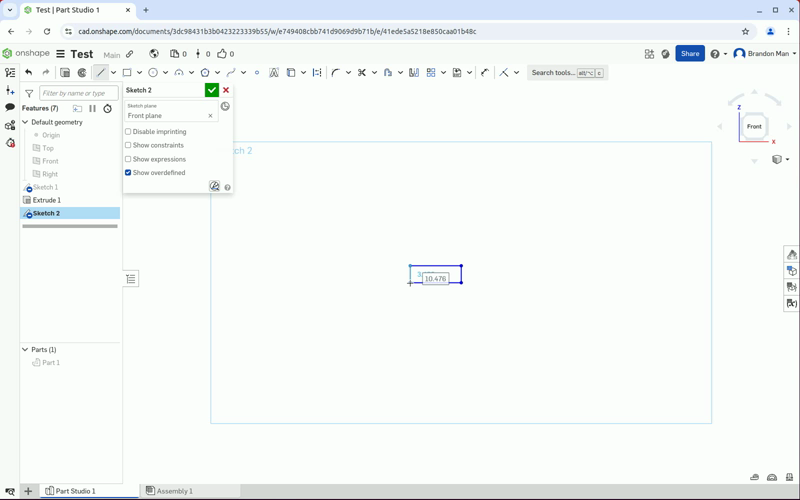
key_up(shift)
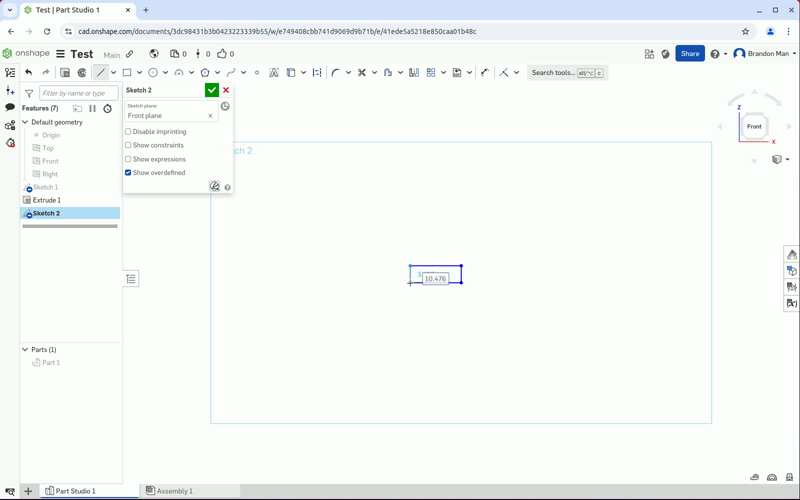
click(410, 282)
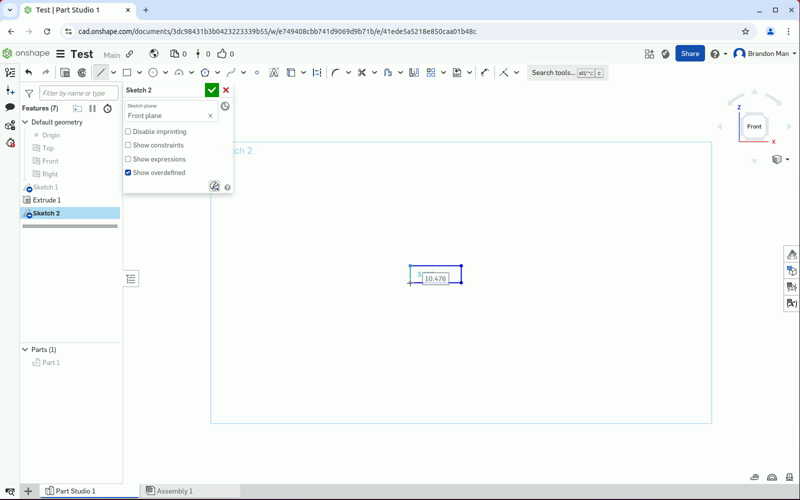
key(esc)
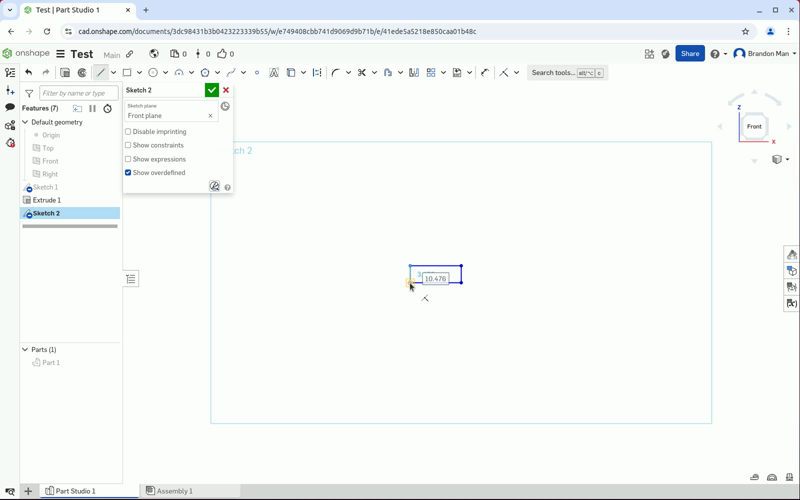
mouse_move(418, 275)
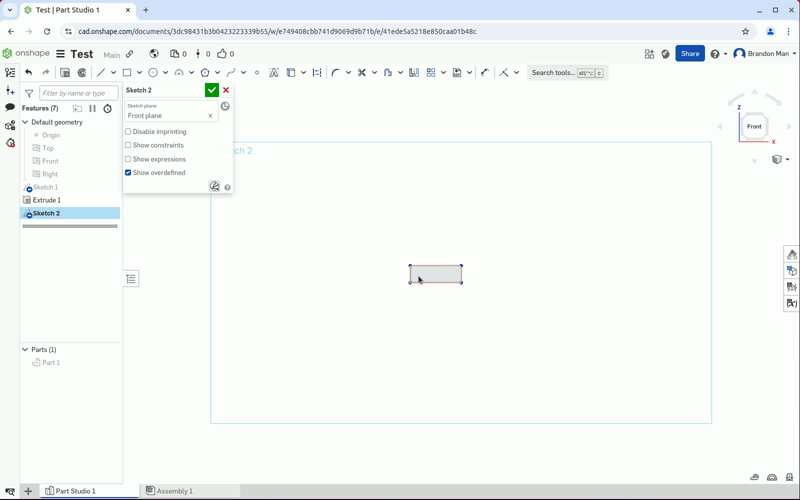
scroll(6)
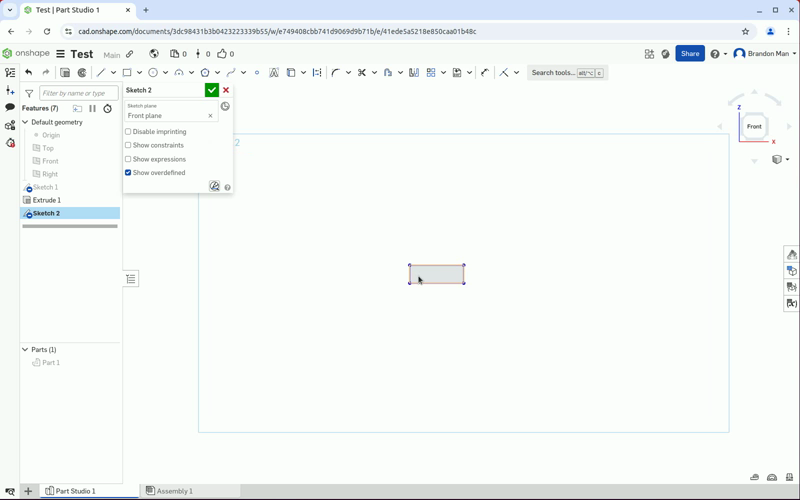
scroll(6)
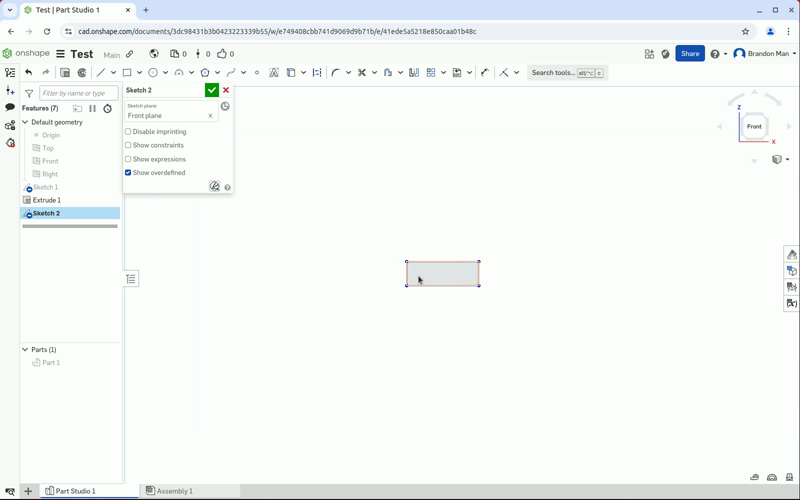
scroll(6)
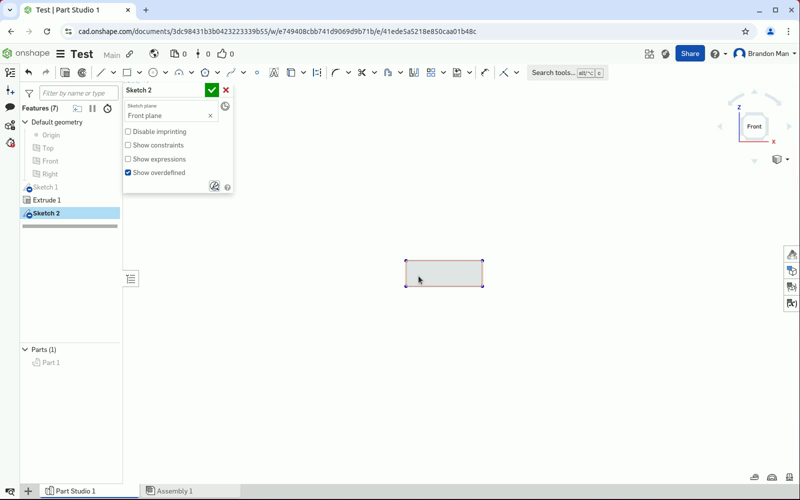
scroll(6)
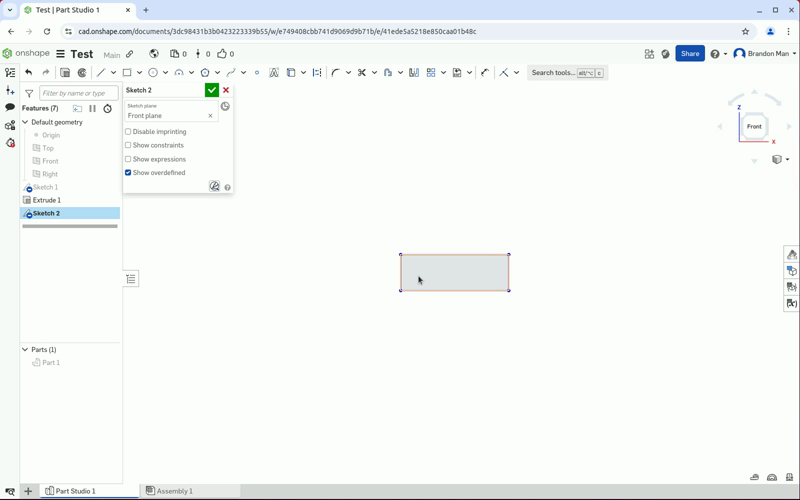
scroll(6)
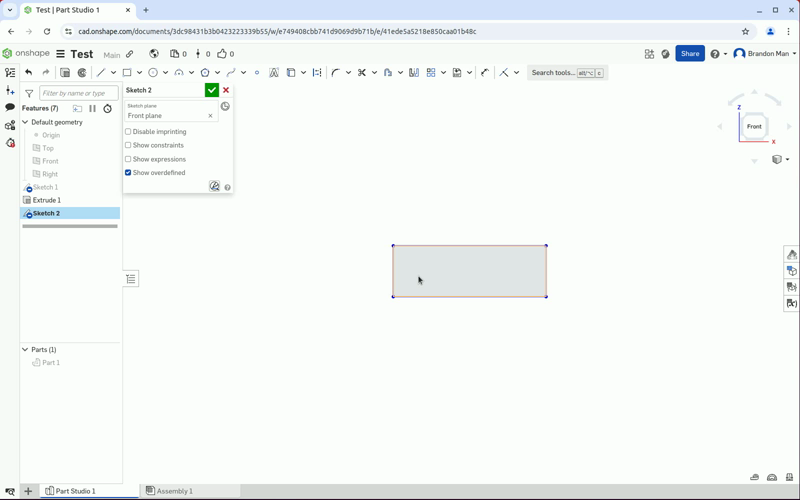
scroll(6)
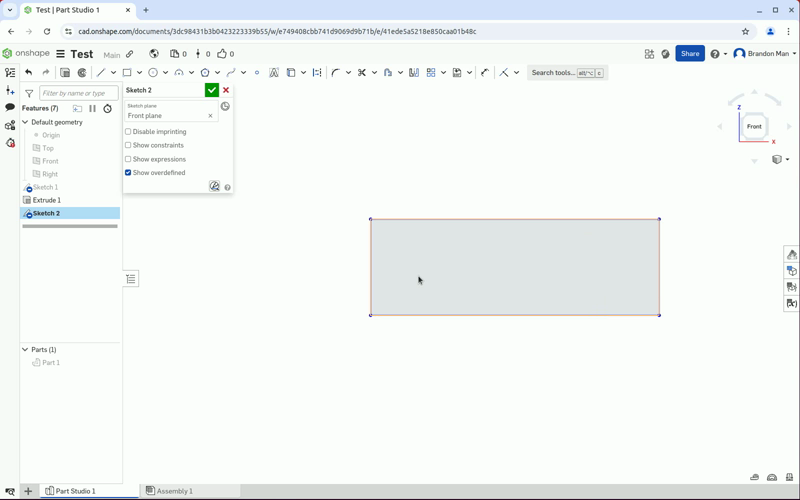
scroll(6)
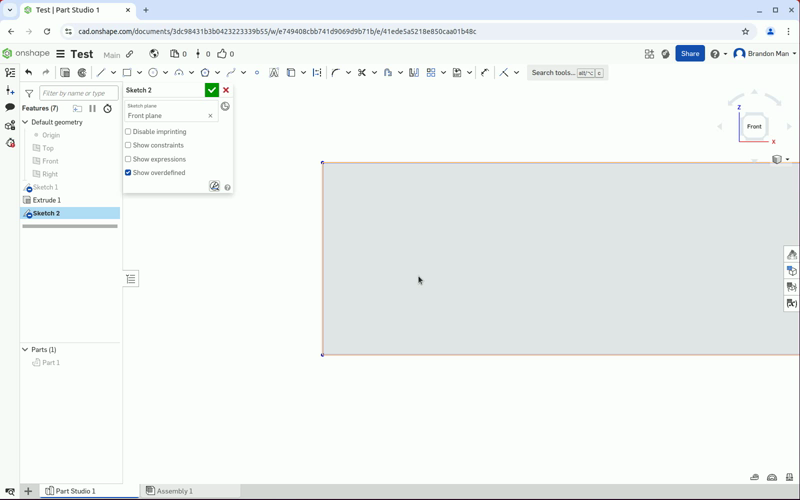
click(418, 275)
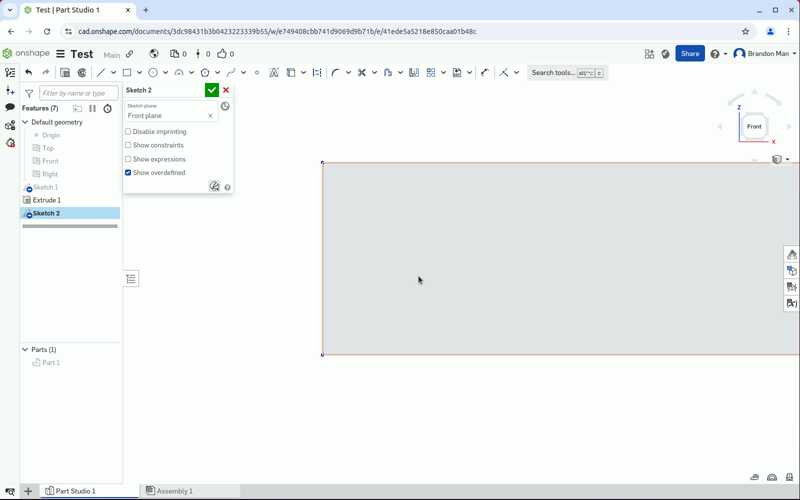
scroll(-6)
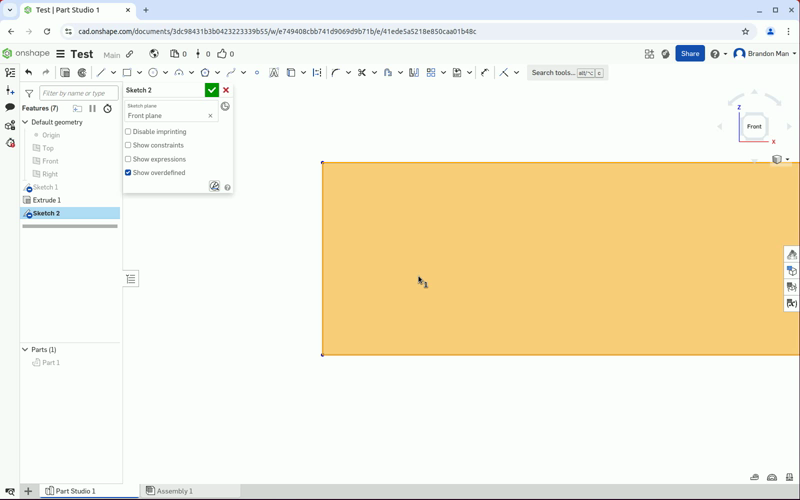
scroll(-6)
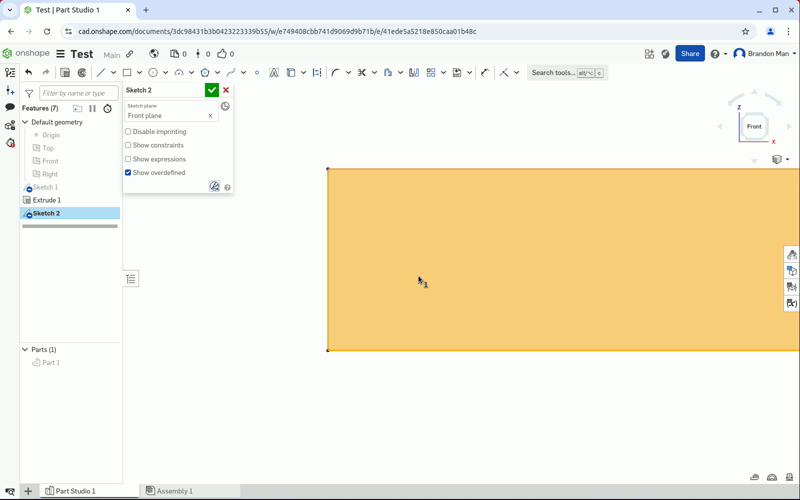
scroll(-6)
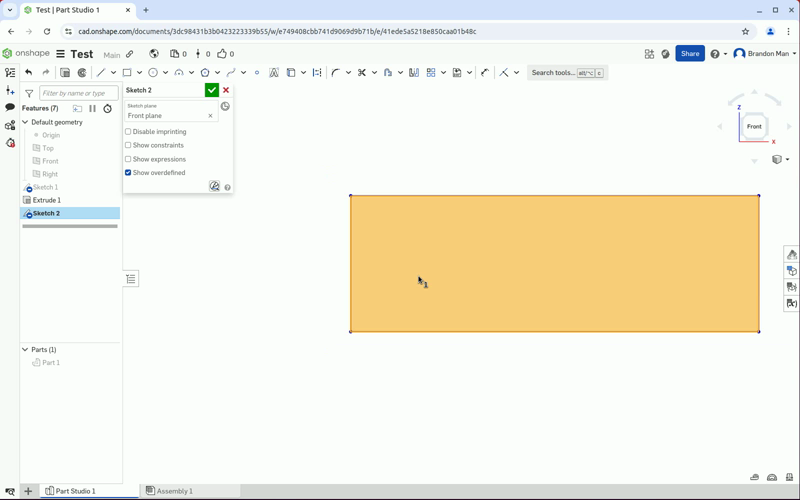
scroll(-6)
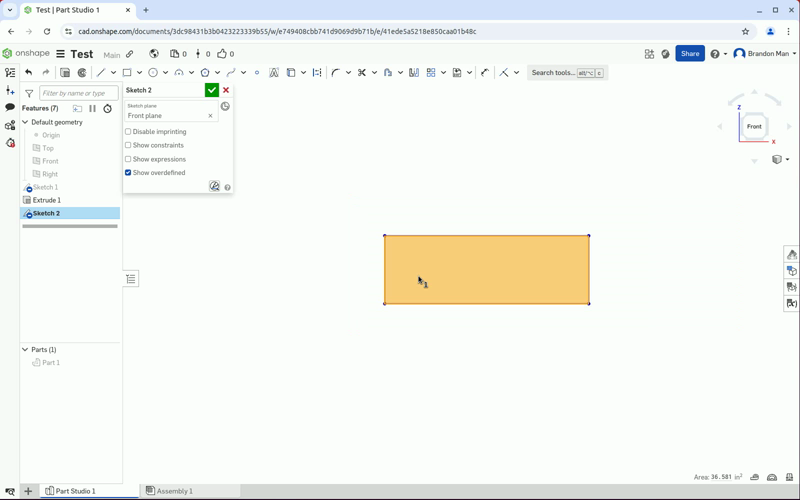
scroll(-6)
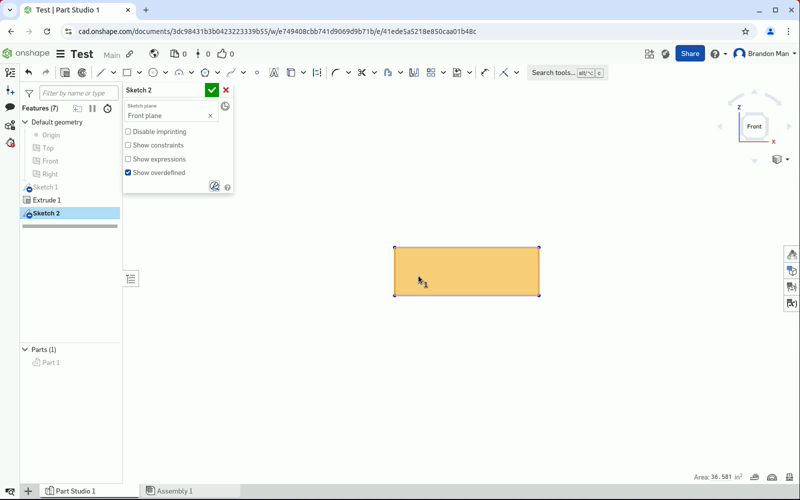
scroll(-6)
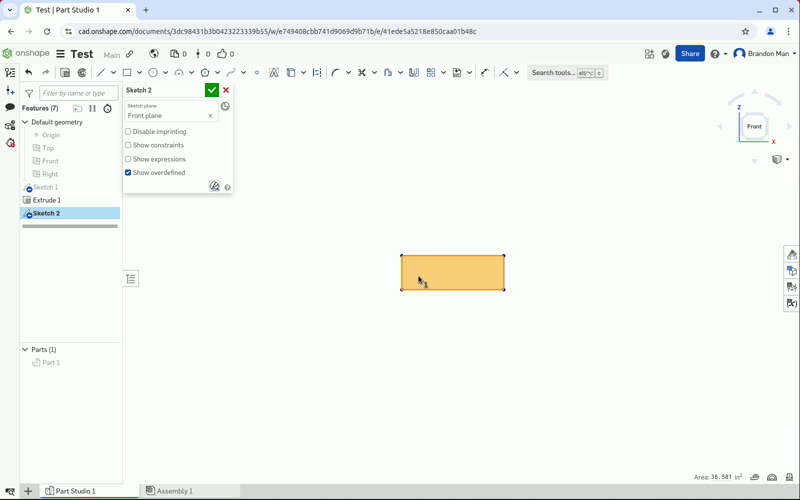
scroll(-6)
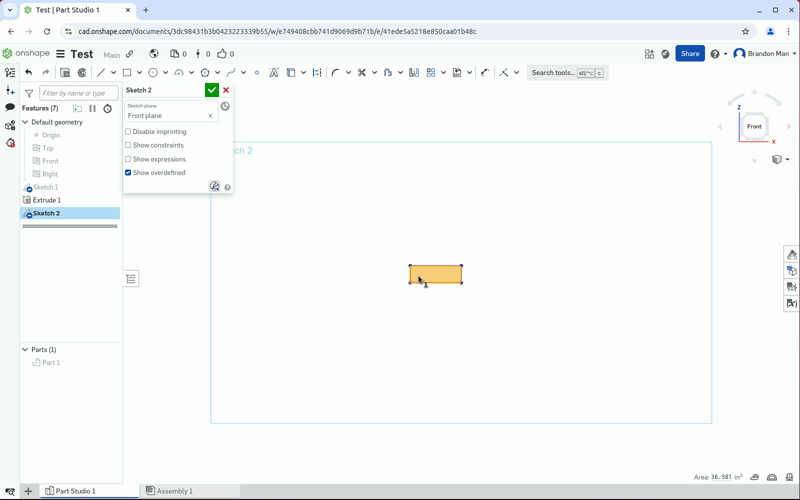
mouse_move(73, 352)
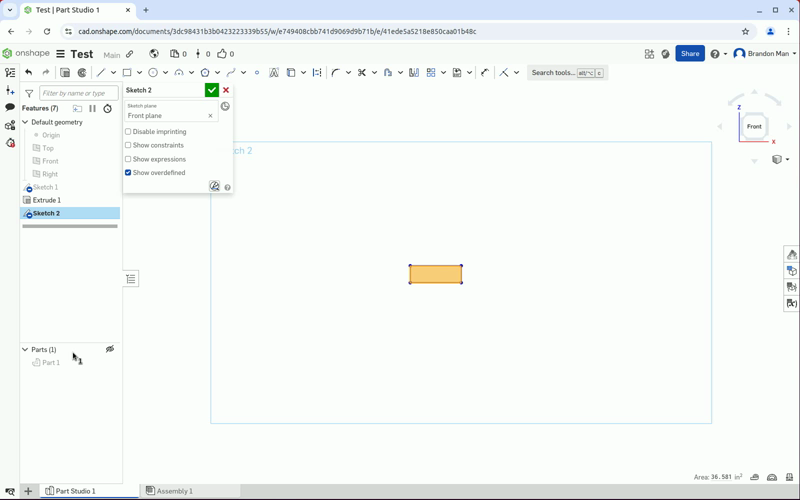
key(shift+y)
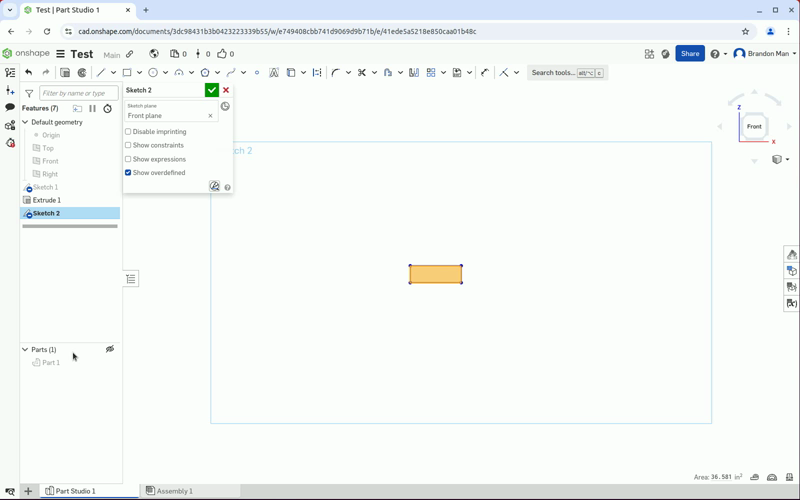
key(shift+e)
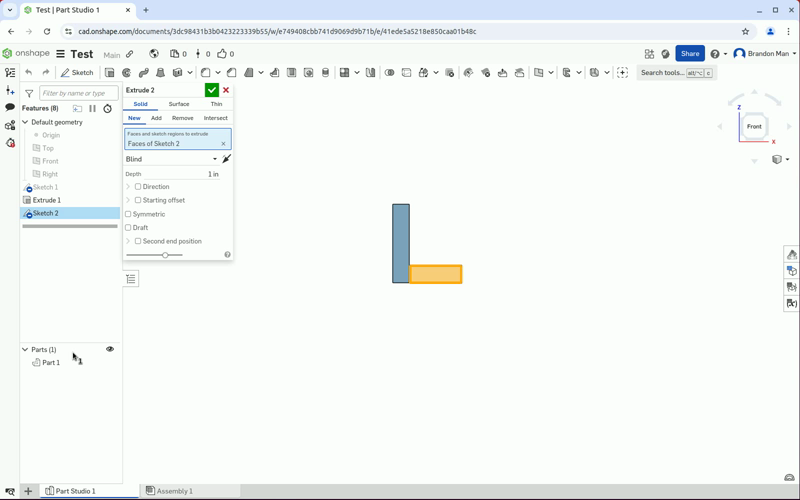
mouse_move(143, 106)
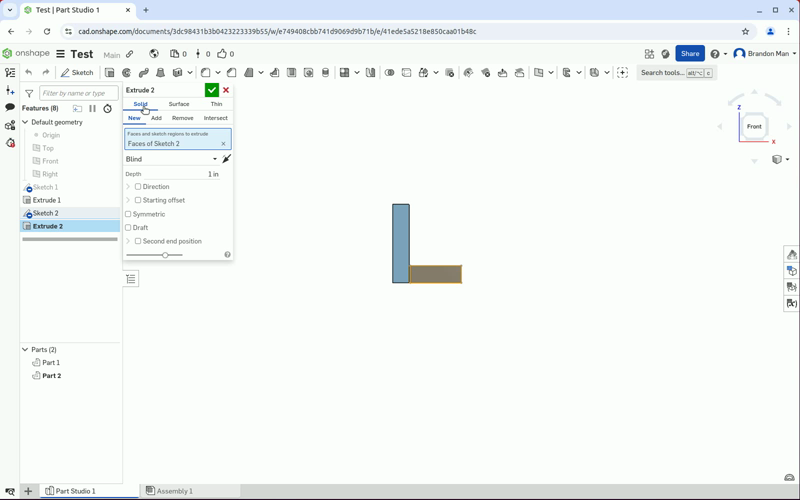
click(143, 106)
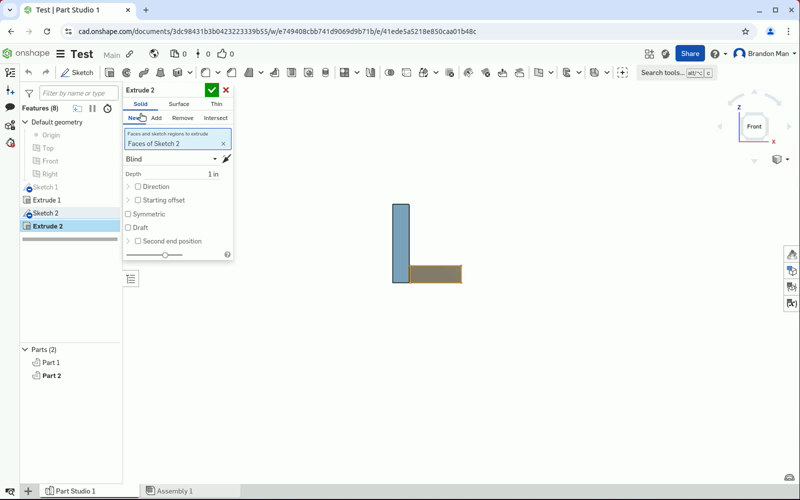
mouse_move(137, 120)
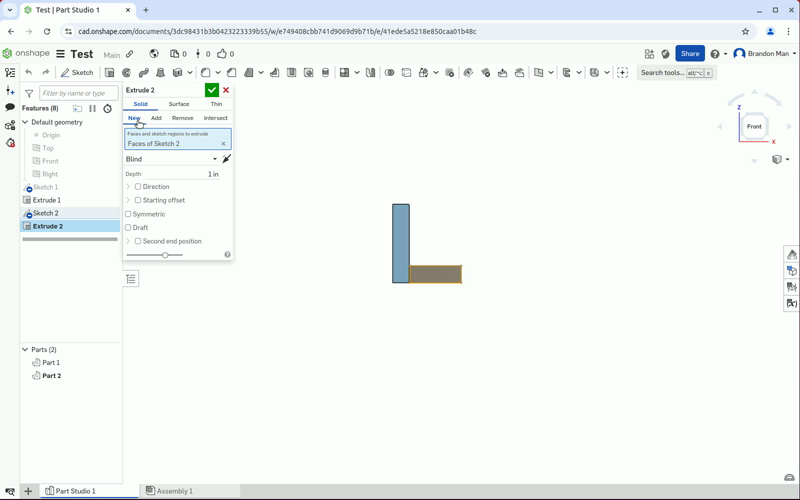
click(137, 120)
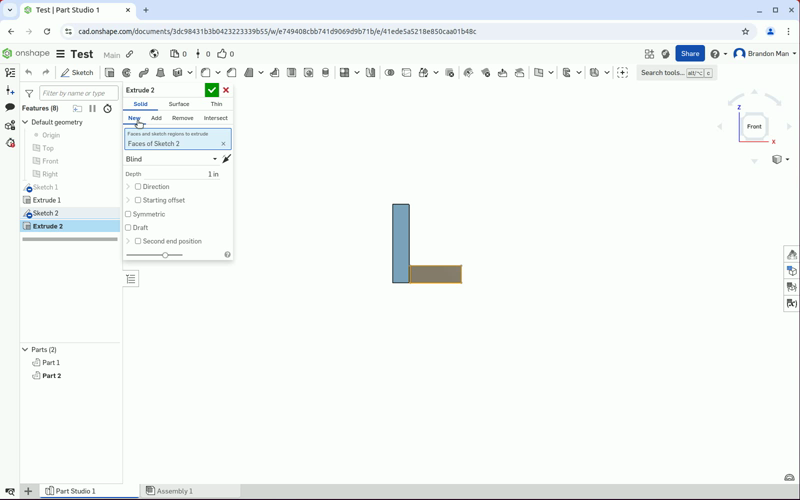
key(tab, 4)
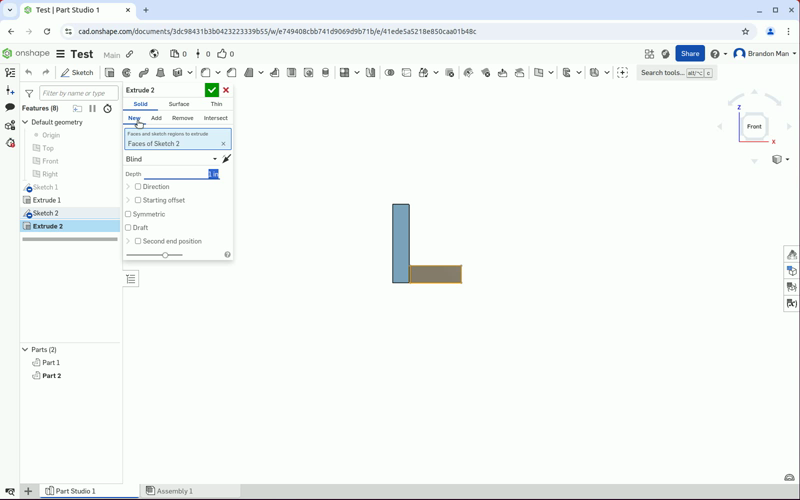
text(23.108)
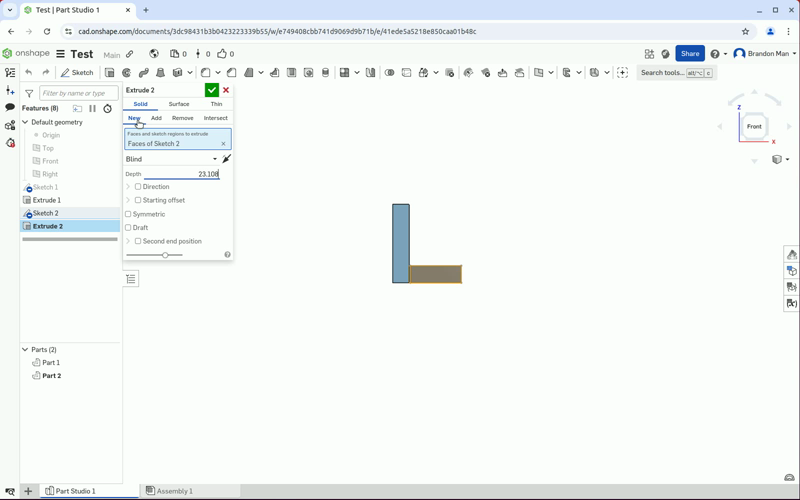
key(enter)
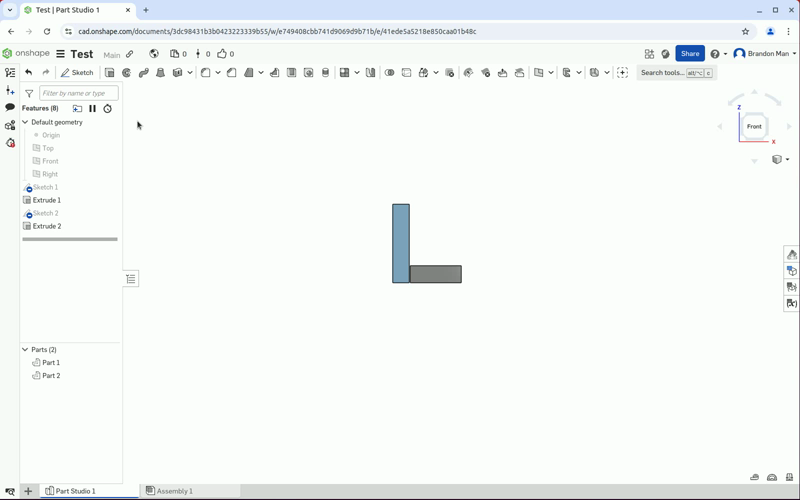
key(shift+h)
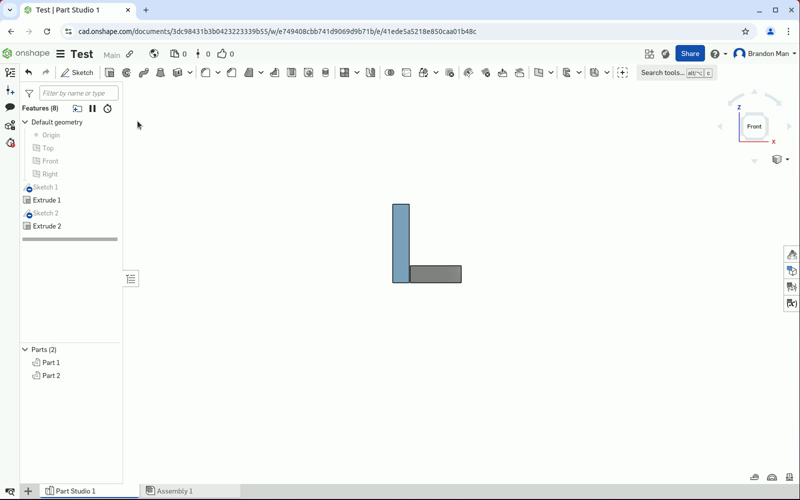
key(shift+h)
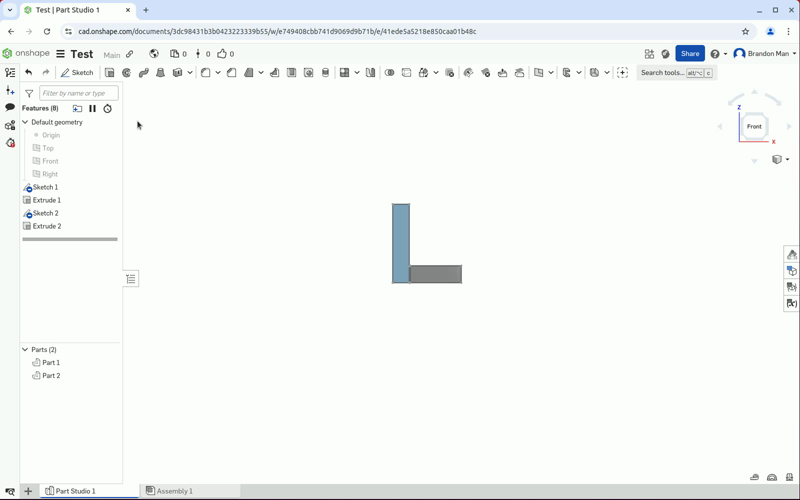
key(shift+7)
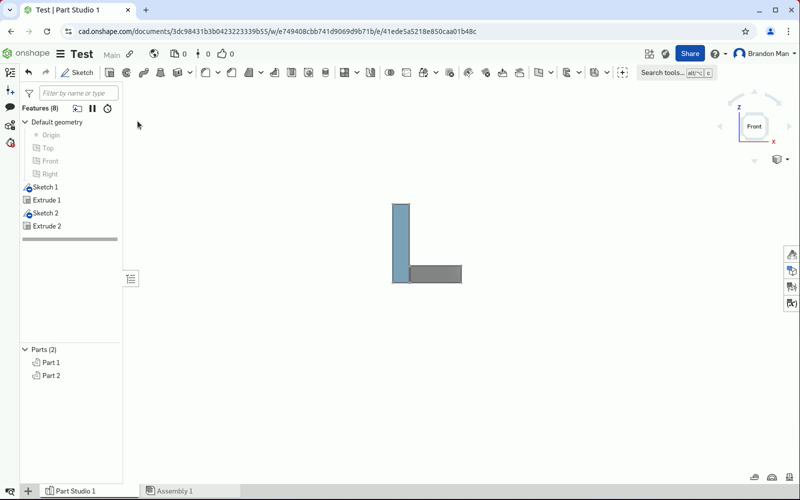
key(left, 2)
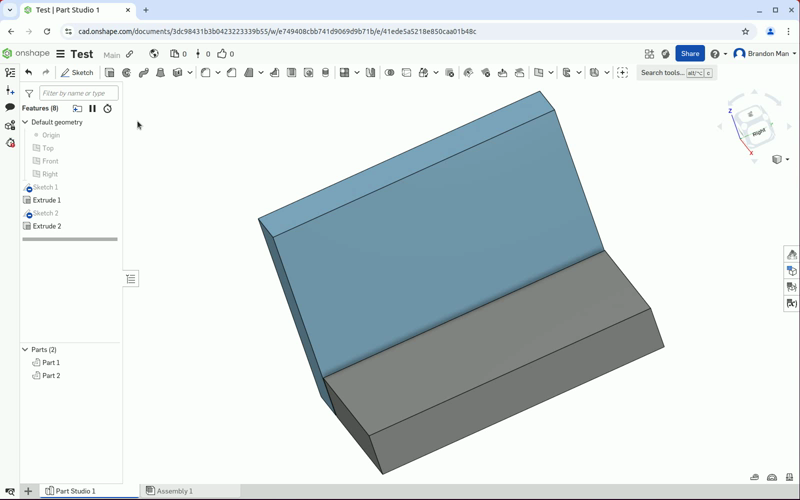
key(down, 2)
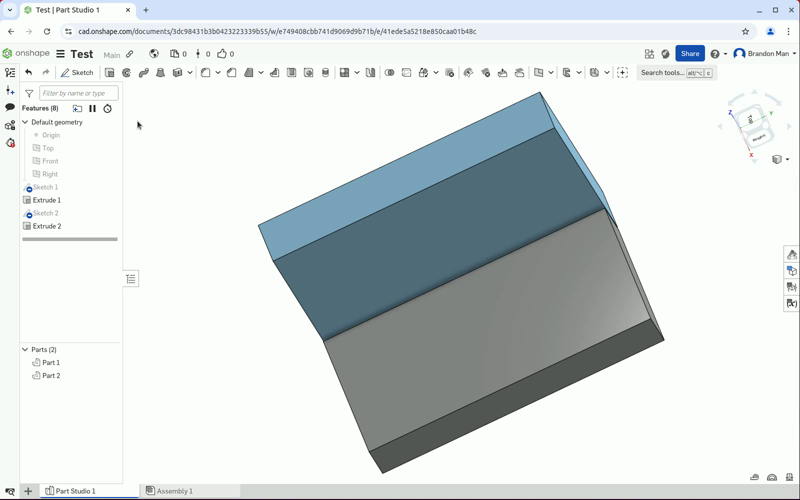
key(up, 2)
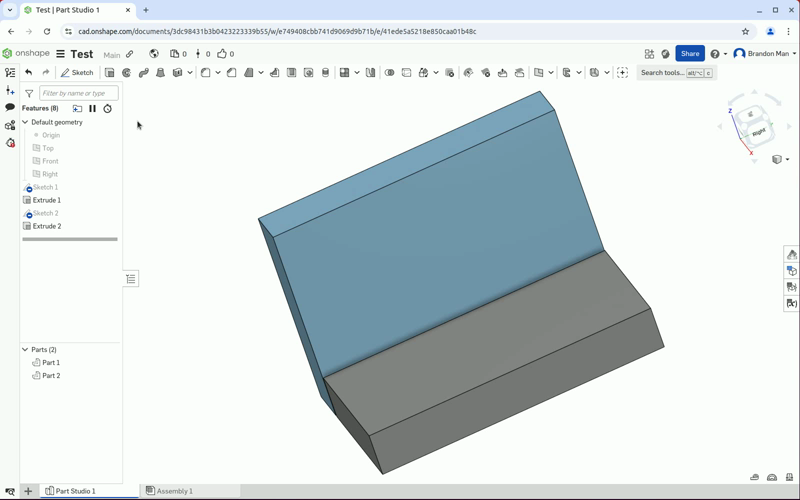
key(right, 2)
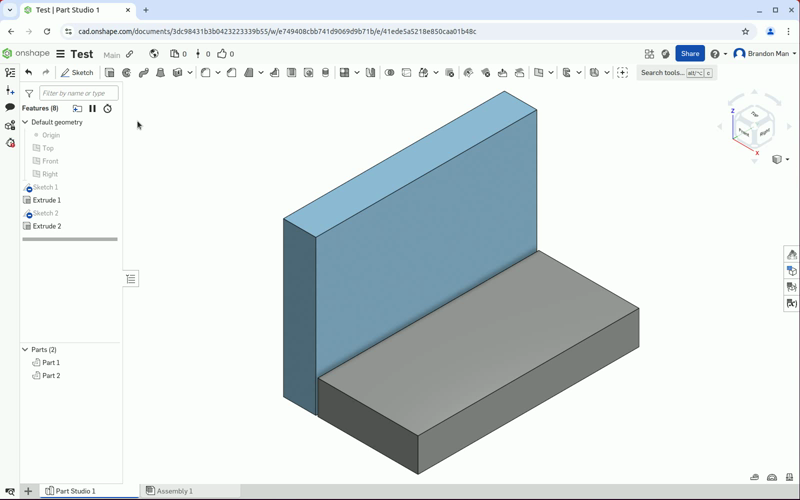
mouse_move(73, 189)
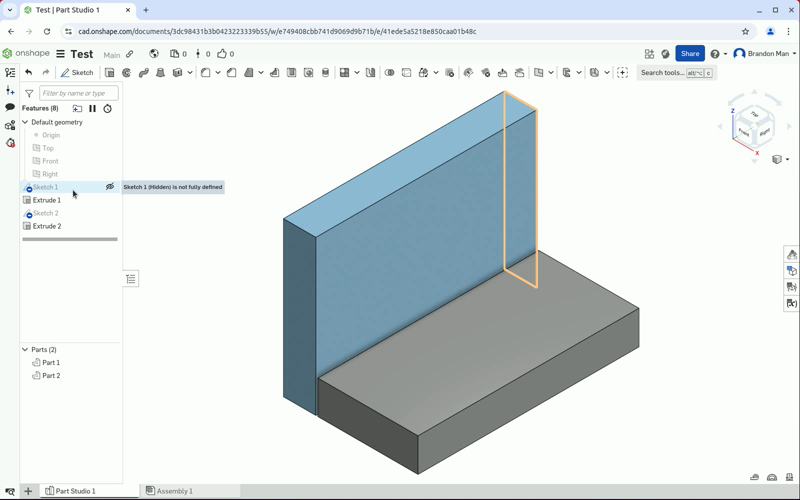
click(73, 189)